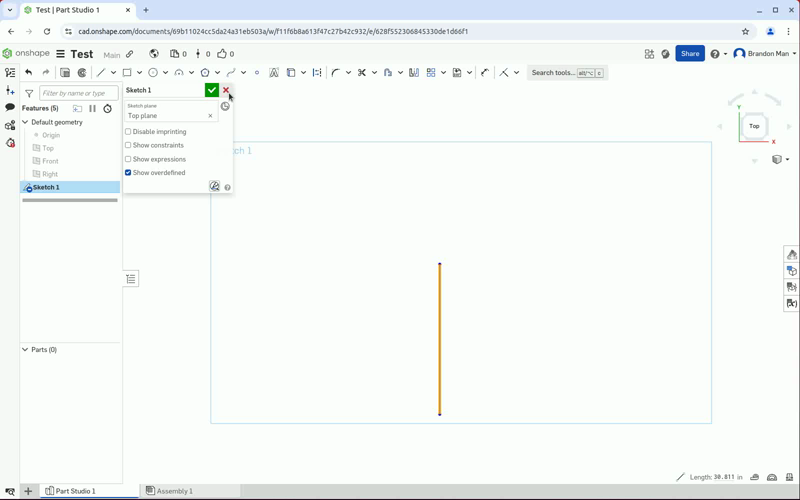
key(shift+h)
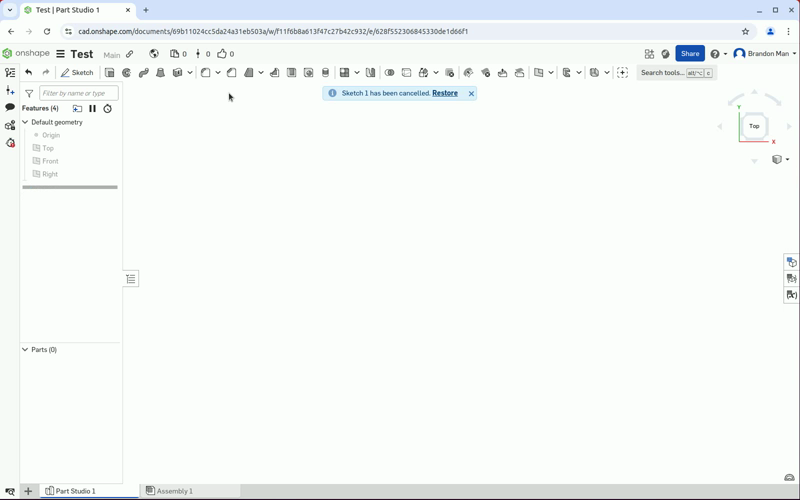
mouse_move(73, 352)
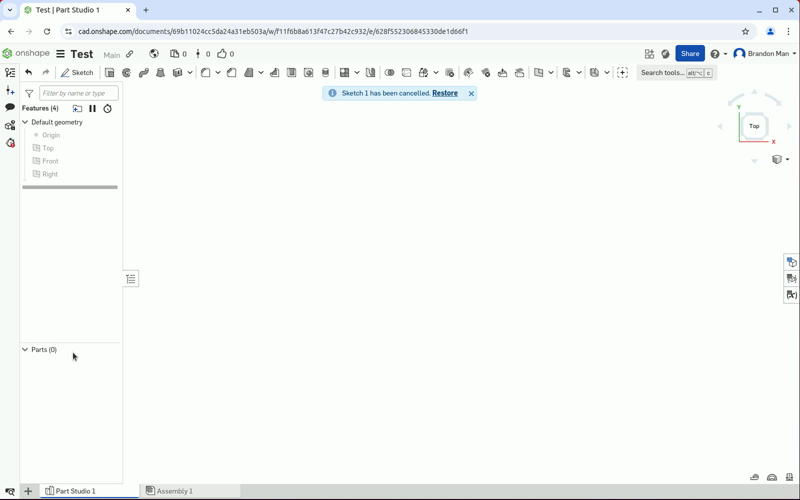
key(y)
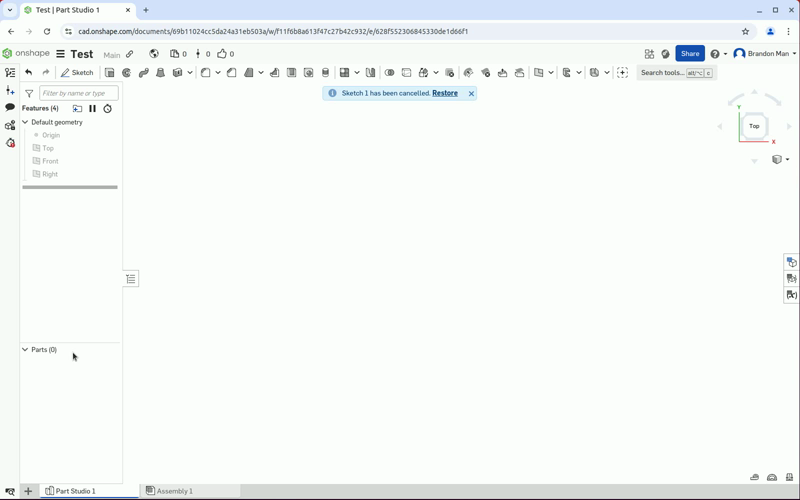
key(shift+p)
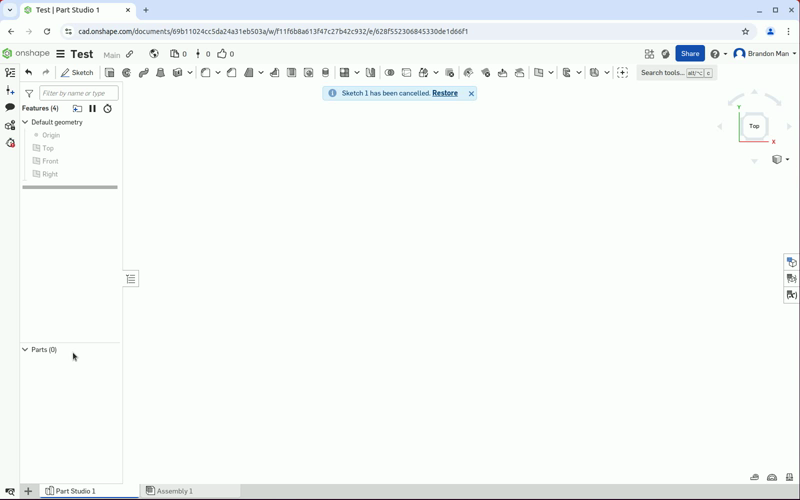
key(space)
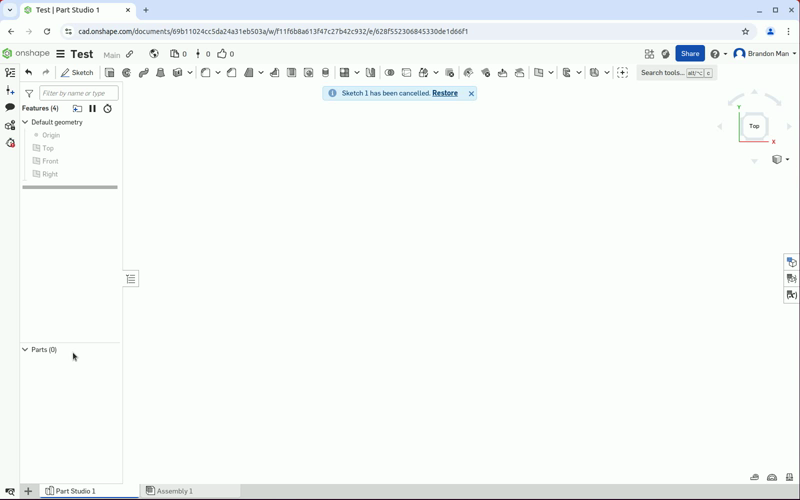
key_down(shift)
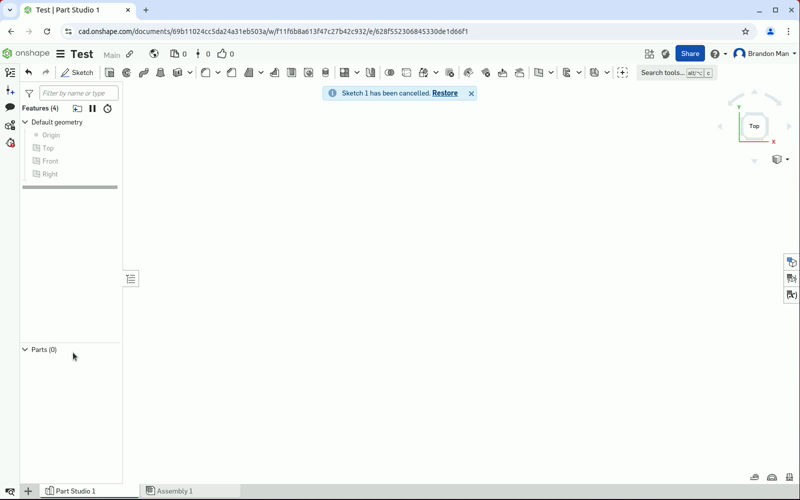
key(up)
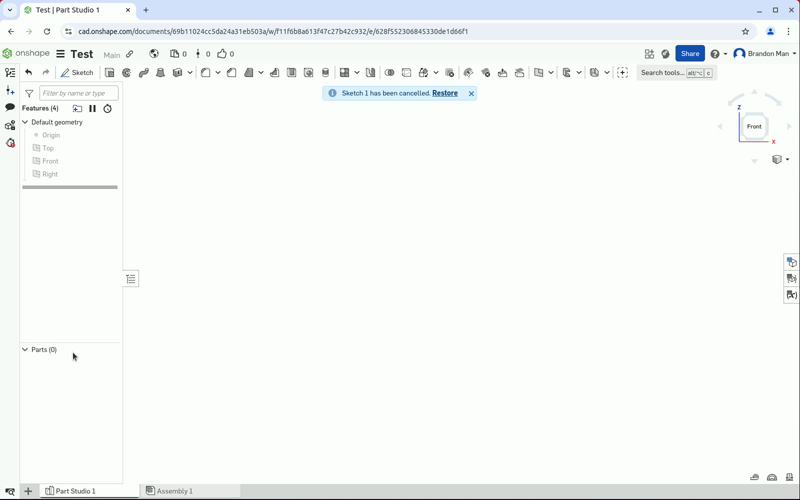
key_up(shift)
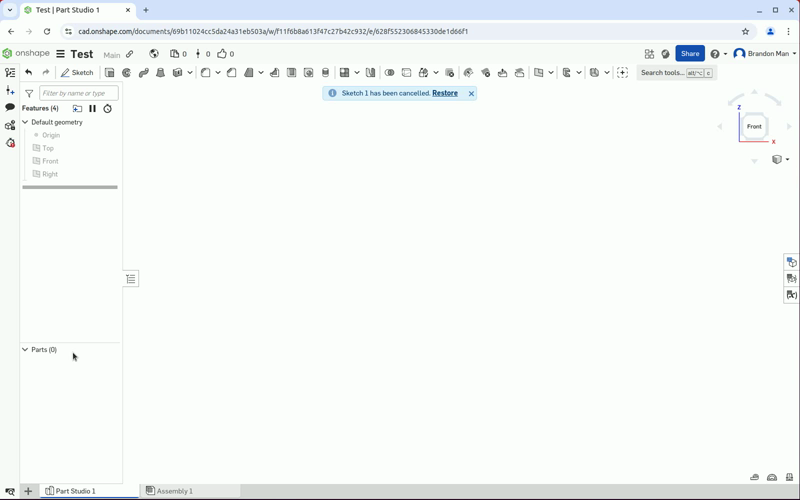
key(space)
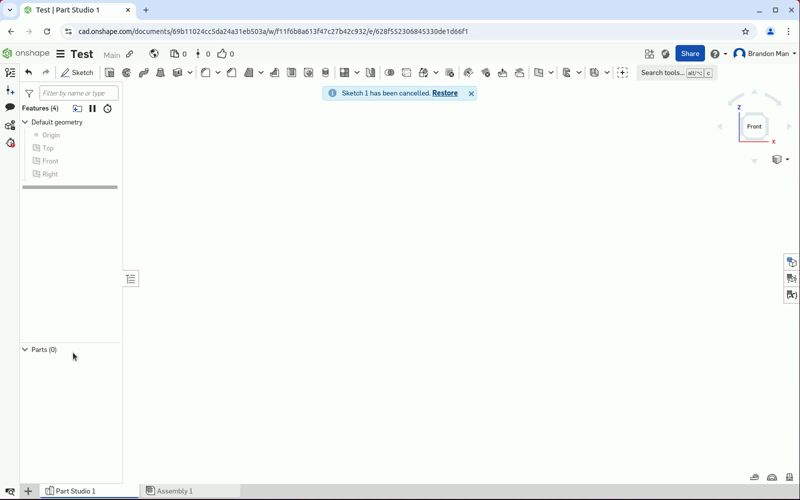
key_down(shift)
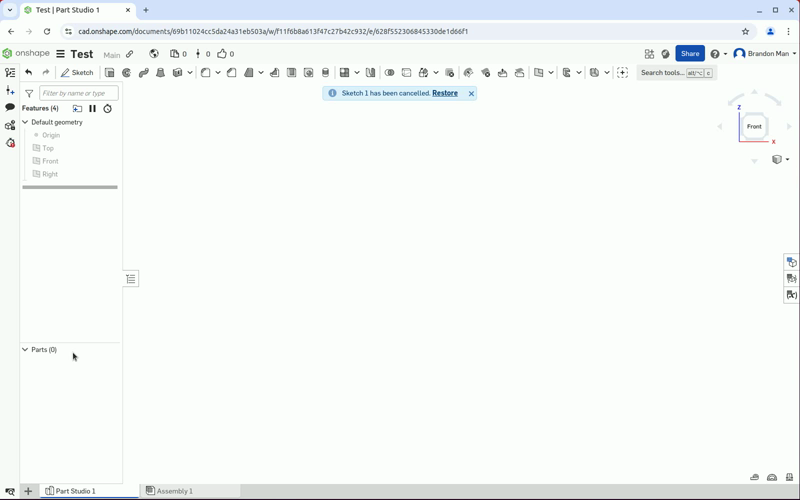
key(left)
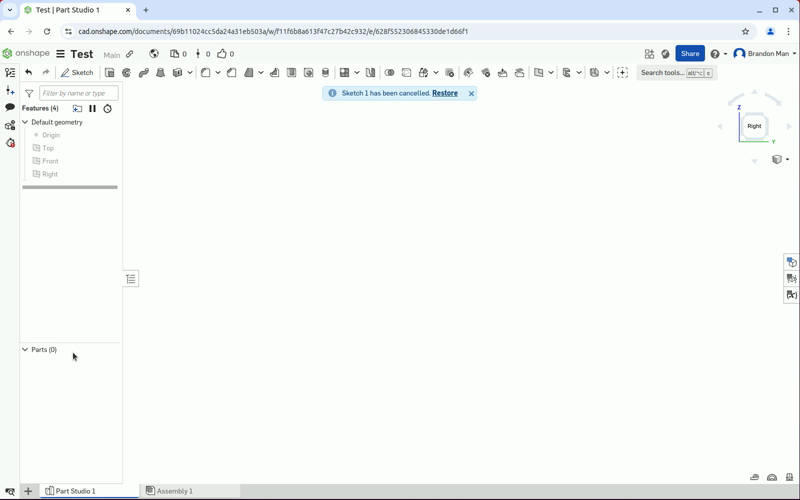
key_up(shift)
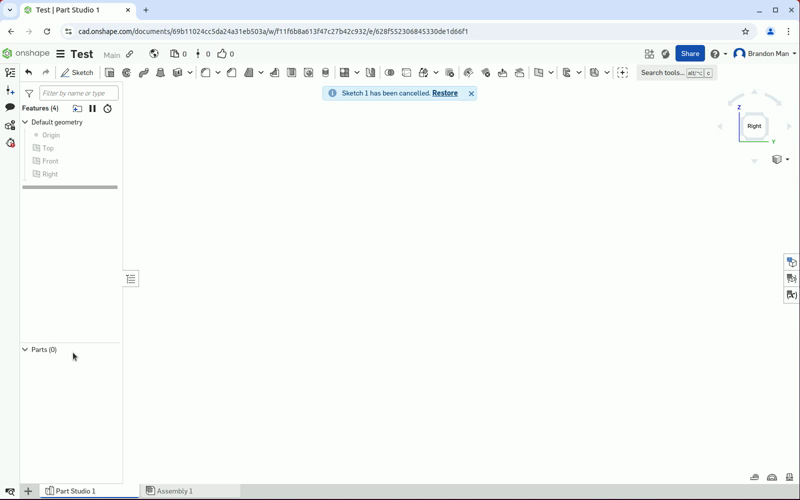
mouse_move(73, 352)
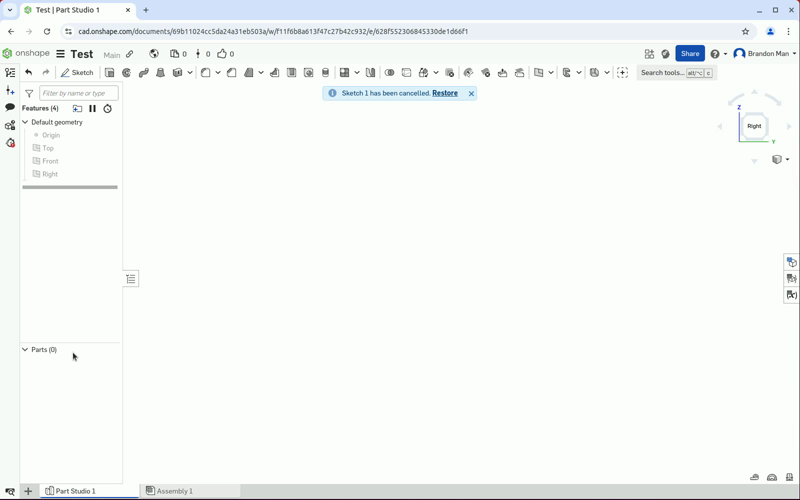
key(shift+y)
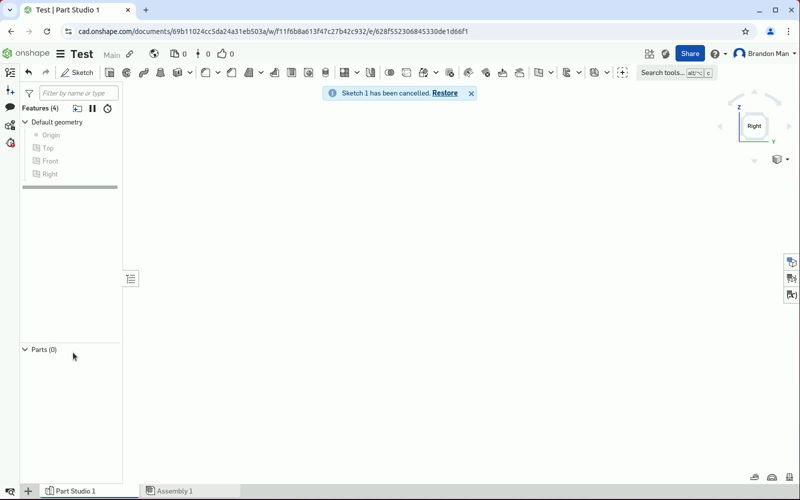
key(shift+s)
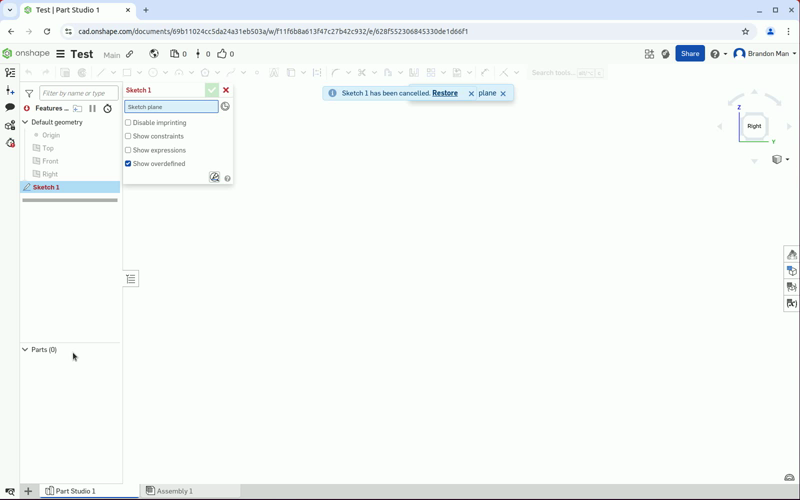
mouse_move(73, 176)
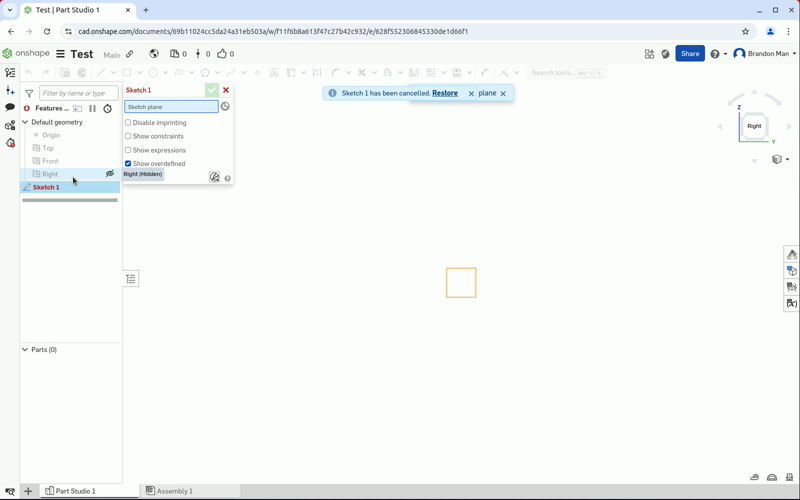
click(73, 176)
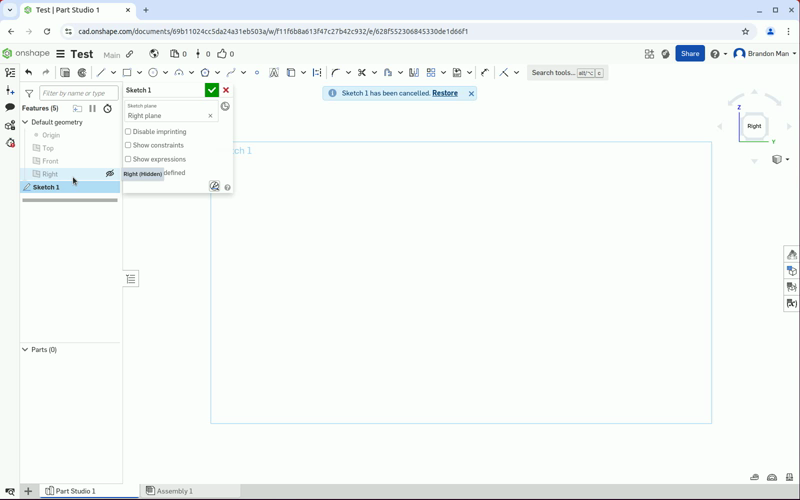
mouse_move(73, 352)
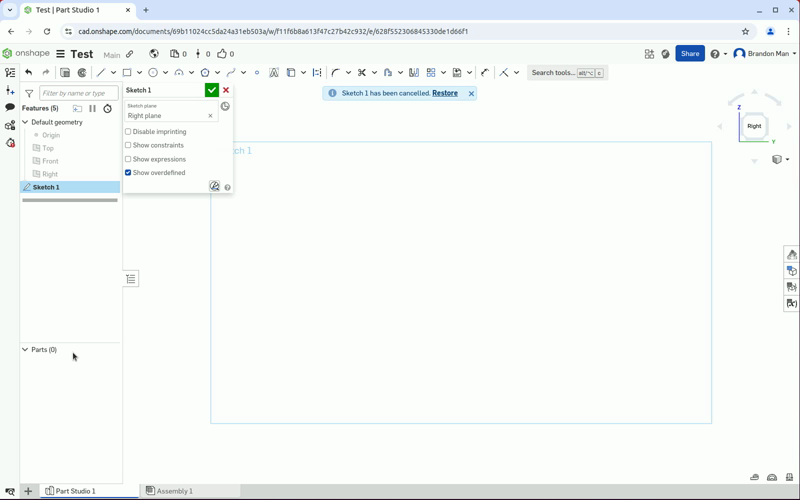
key(y)
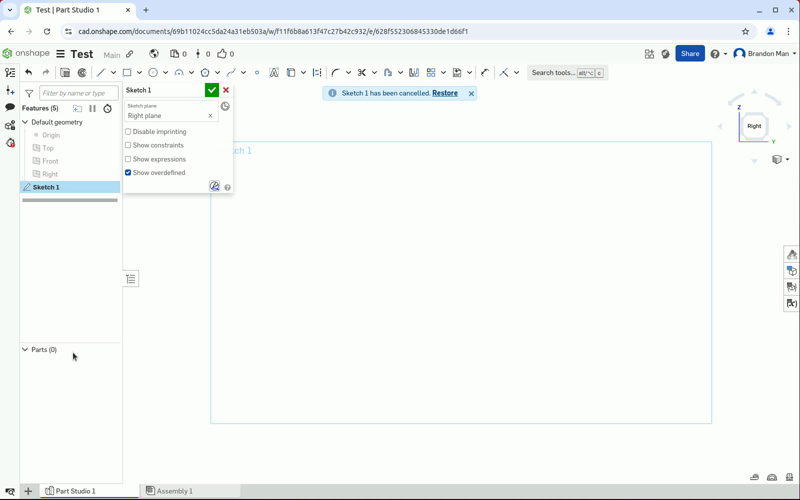
key(l)
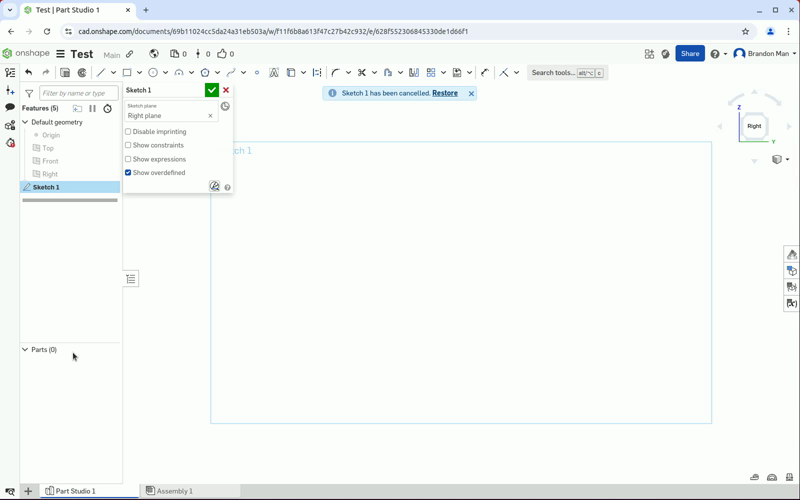
key_down(shift)
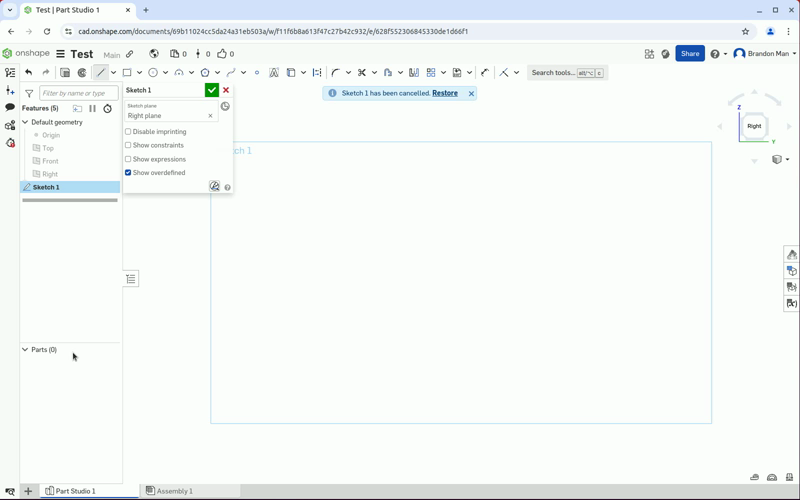
mouse_move(460, 282)
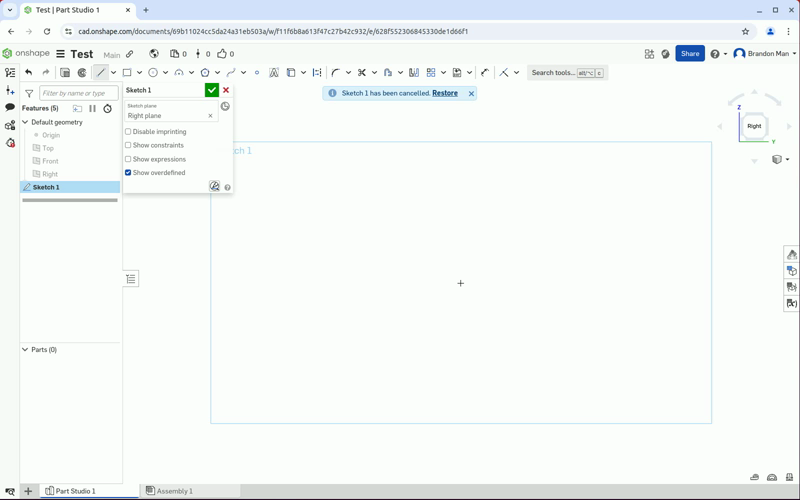
click(460, 282)
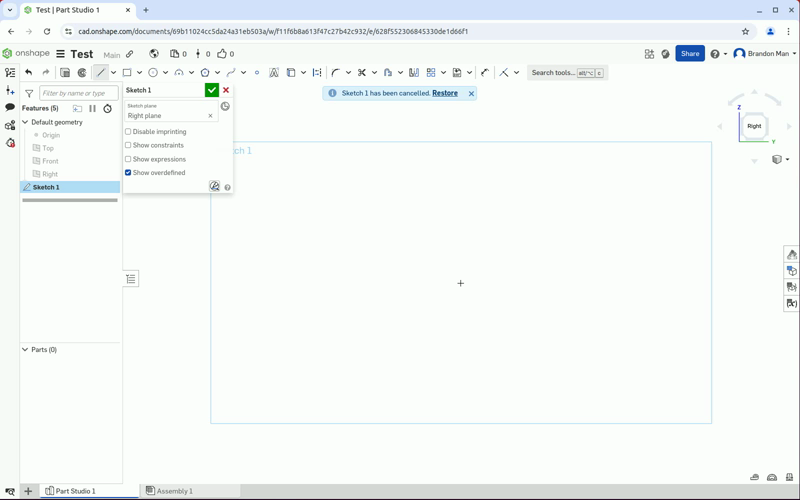
key_up(shift)
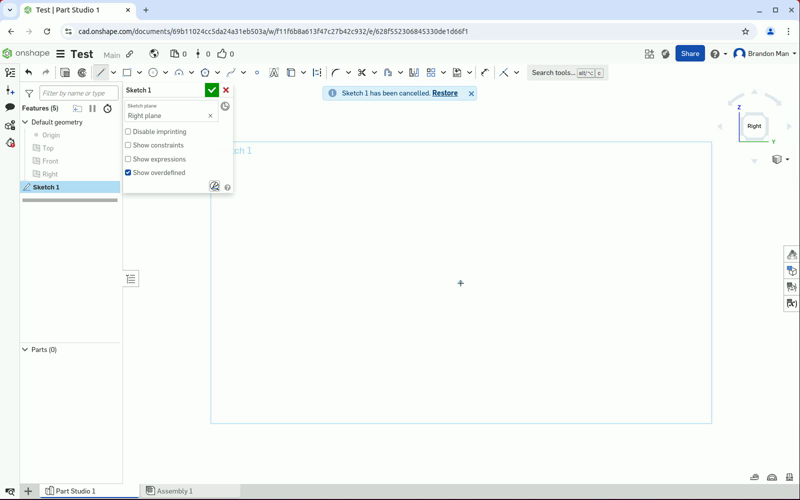
key_down(shift)
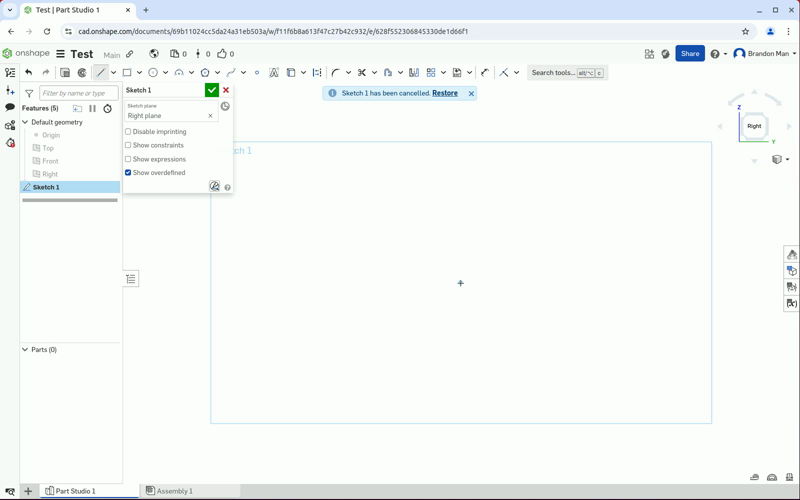
mouse_move(544, 282)
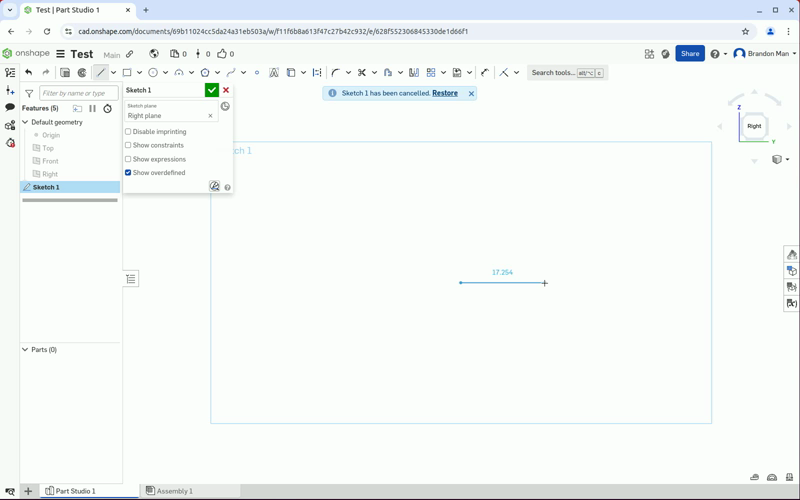
click(544, 282)
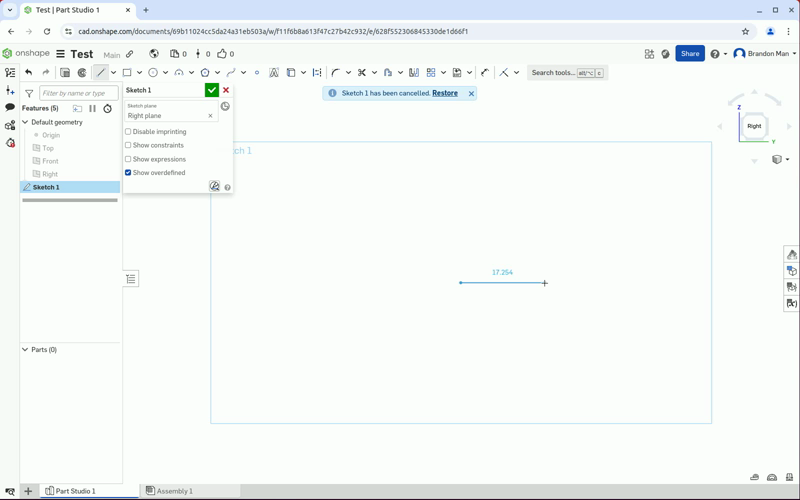
key_up(shift)
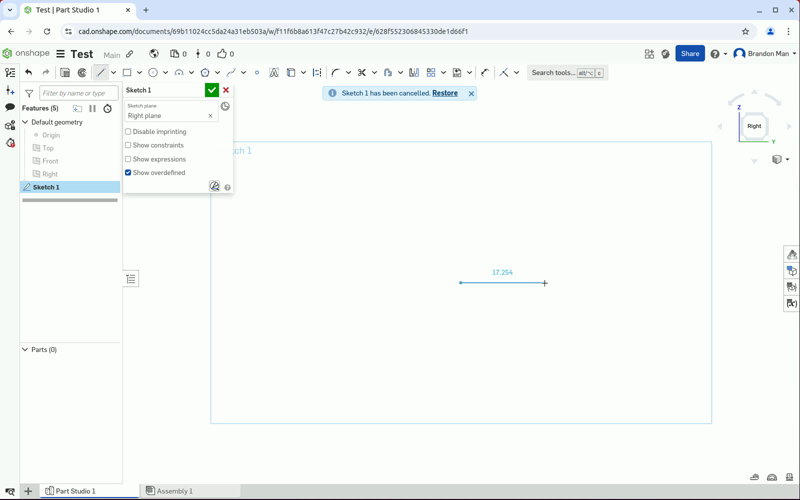
key_down(shift)
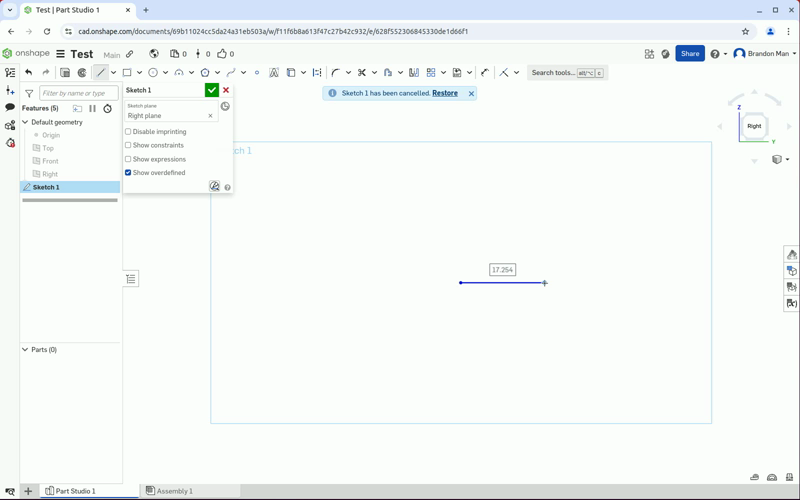
mouse_move(544, 170)
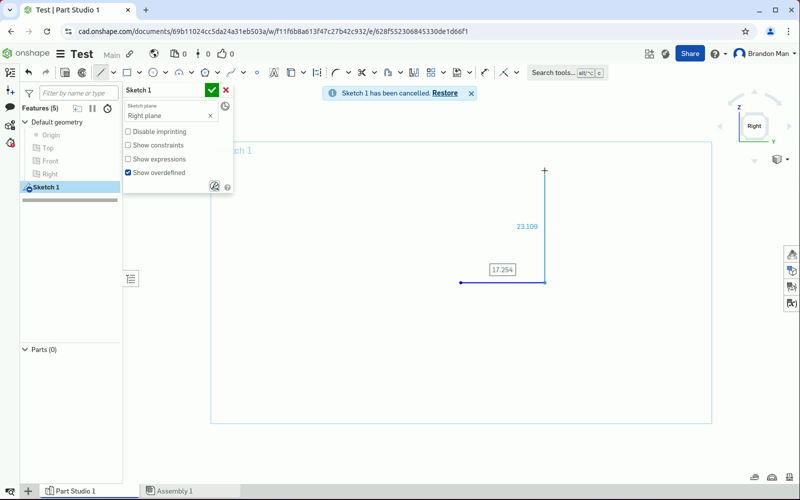
click(544, 170)
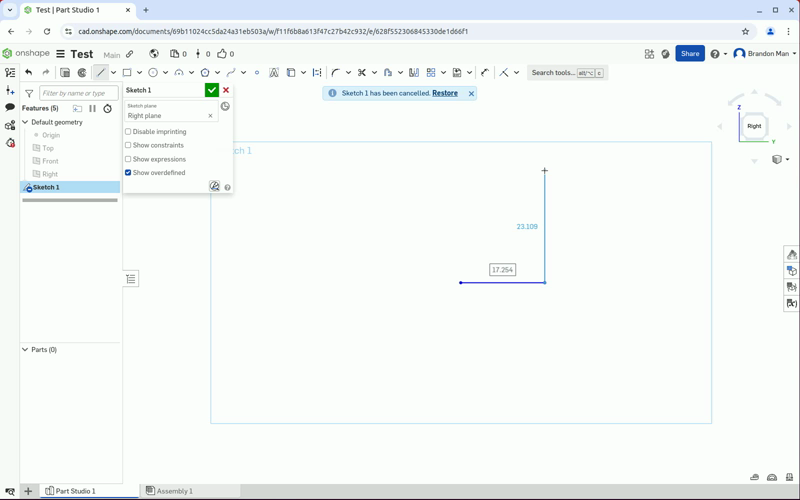
key_up(shift)
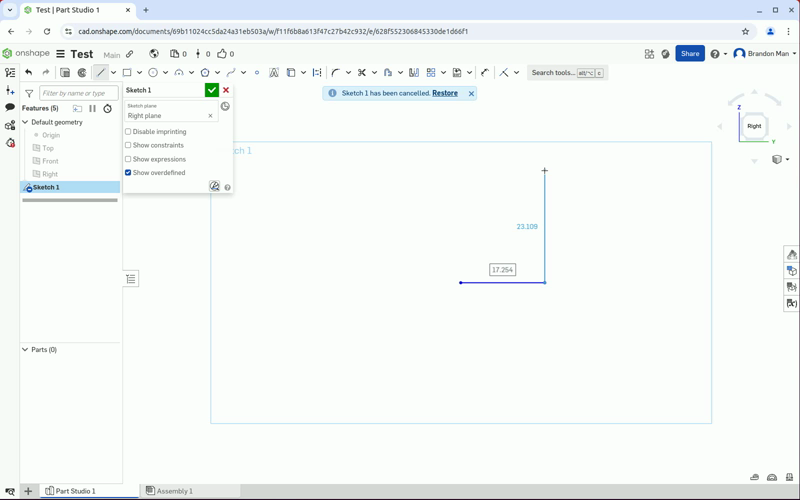
key_down(shift)
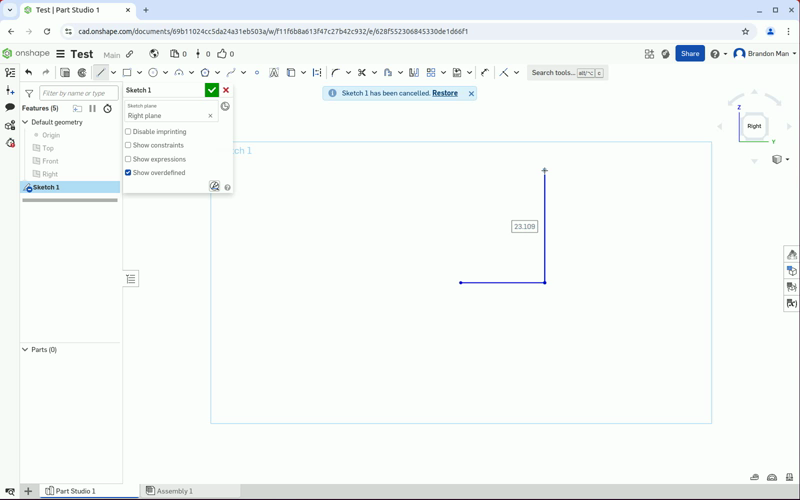
mouse_move(460, 170)
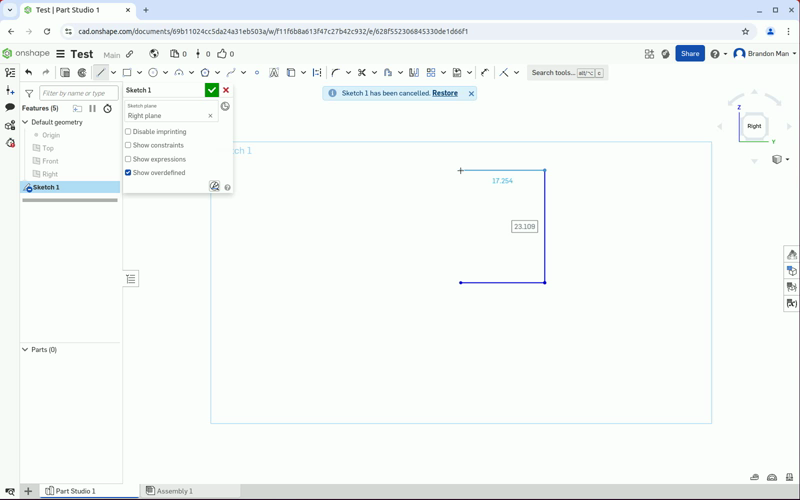
click(460, 170)
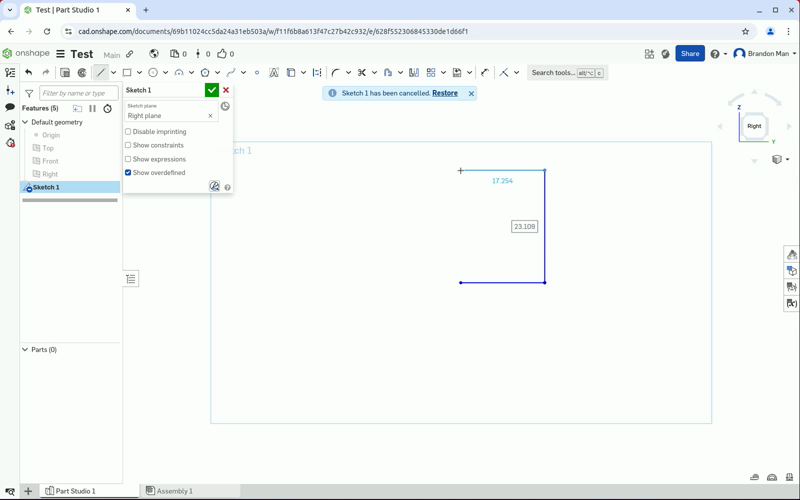
key_up(shift)
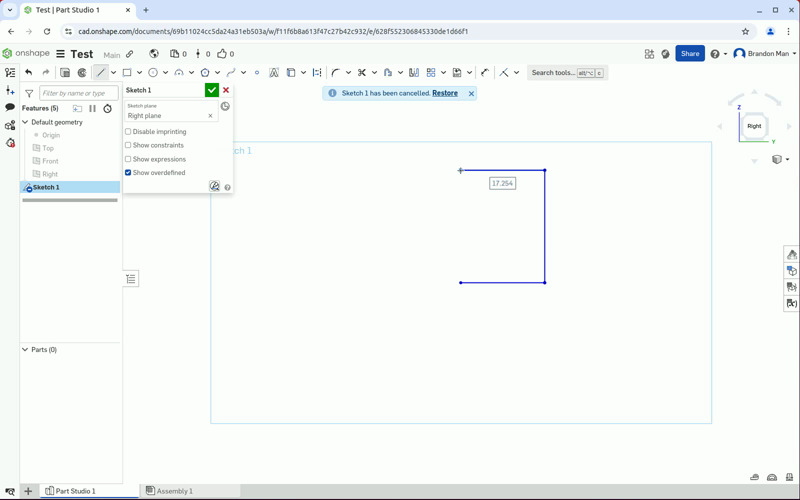
key_down(shift)
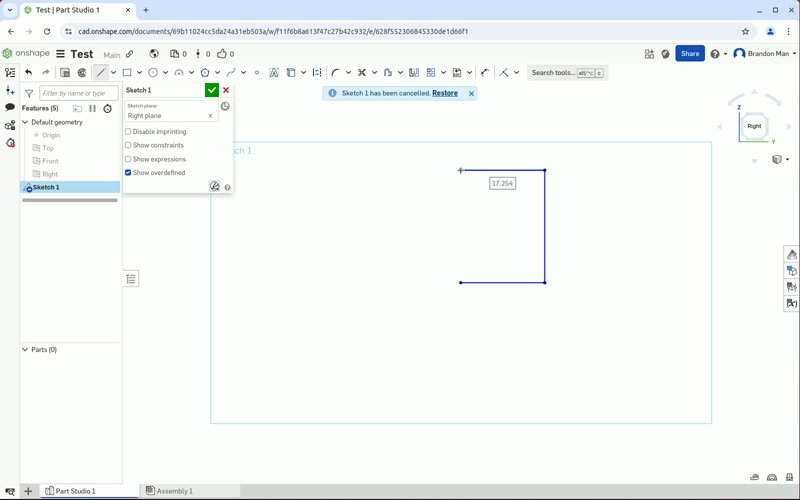
mouse_move(460, 282)
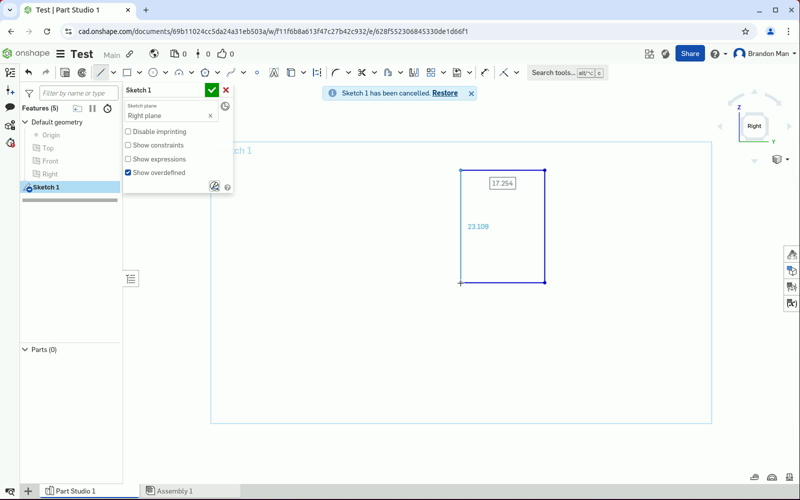
key_up(shift)
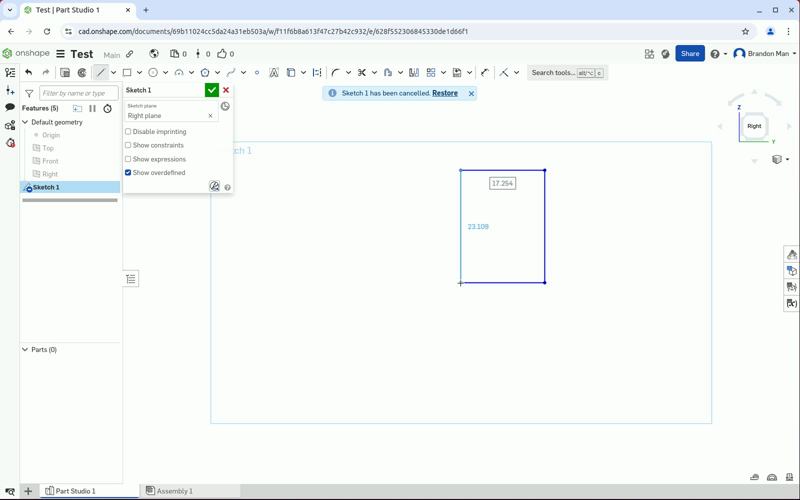
click(460, 282)
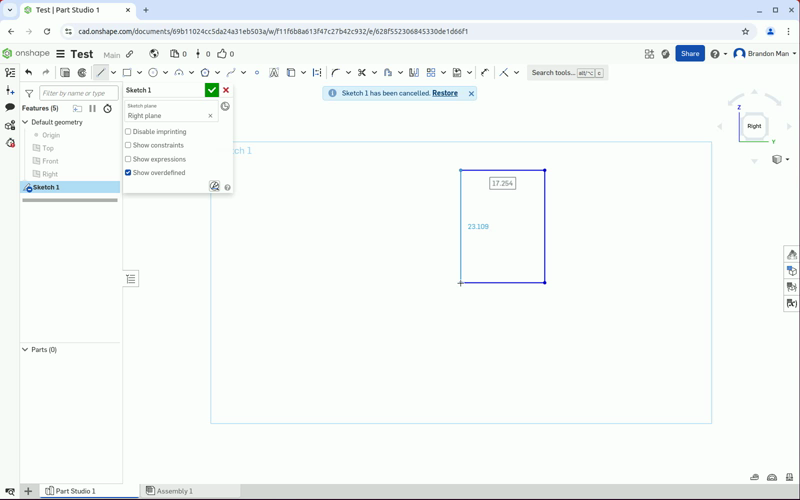
key(esc)
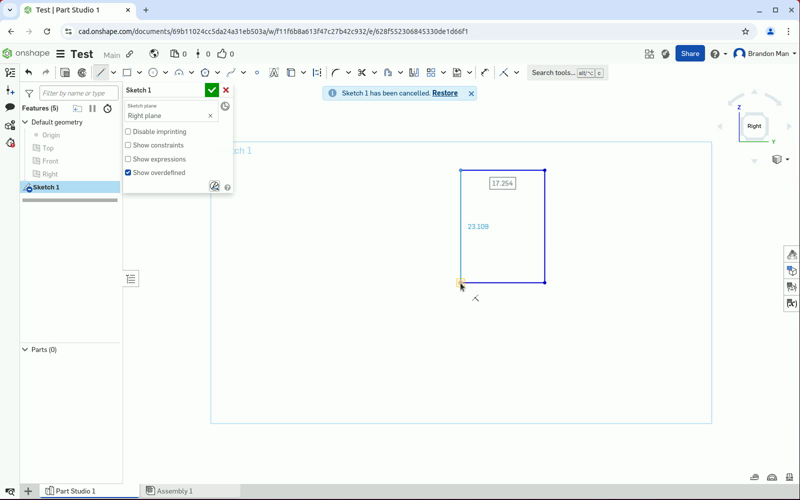
mouse_move(533, 256)
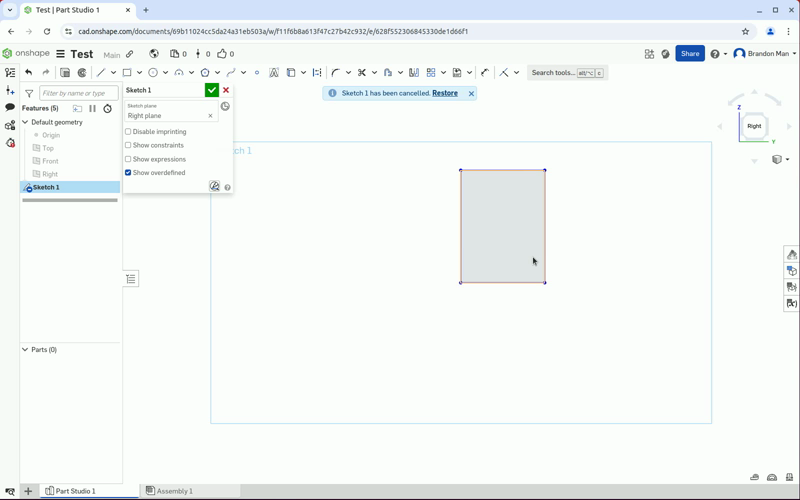
click(533, 256)
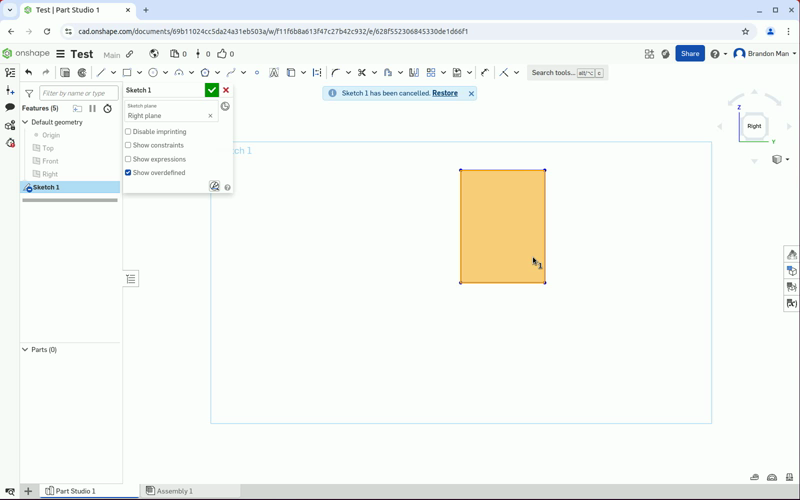
mouse_move(73, 352)
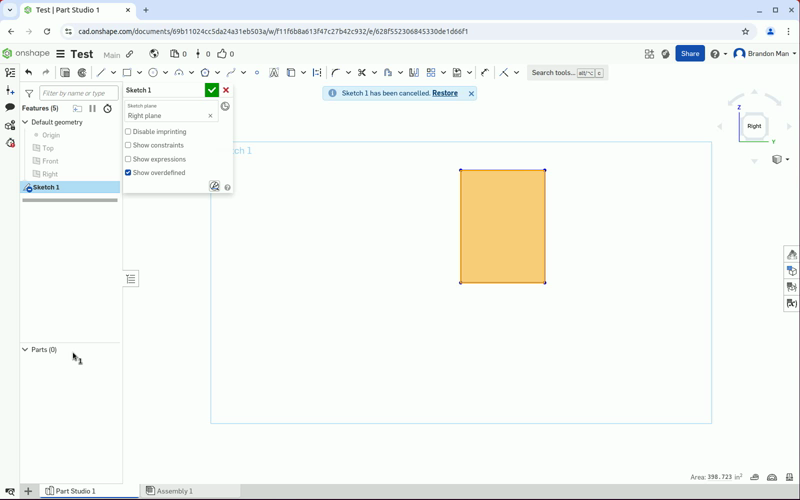
key(shift+y)
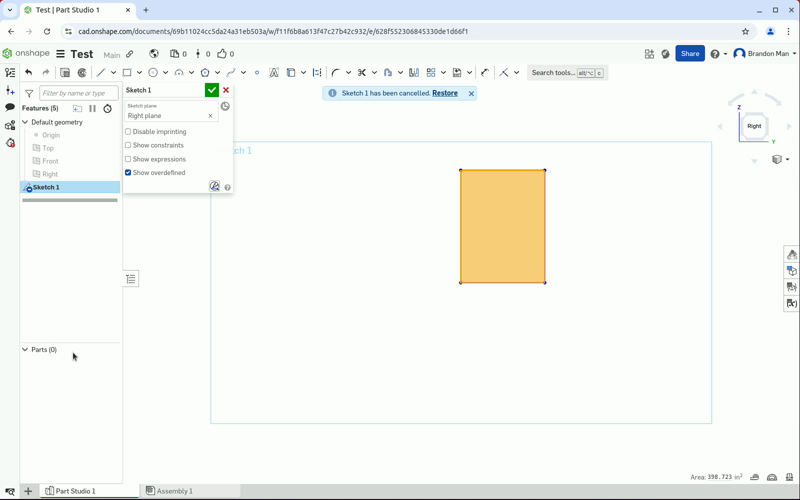
key(shift+e)
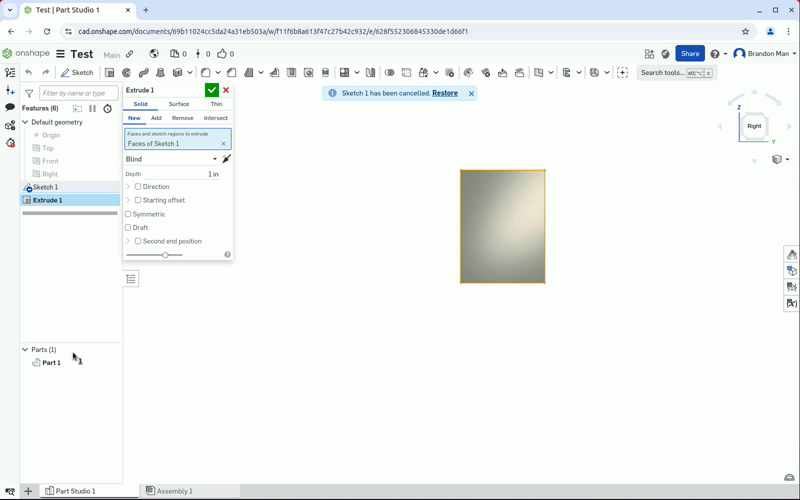
mouse_move(143, 106)
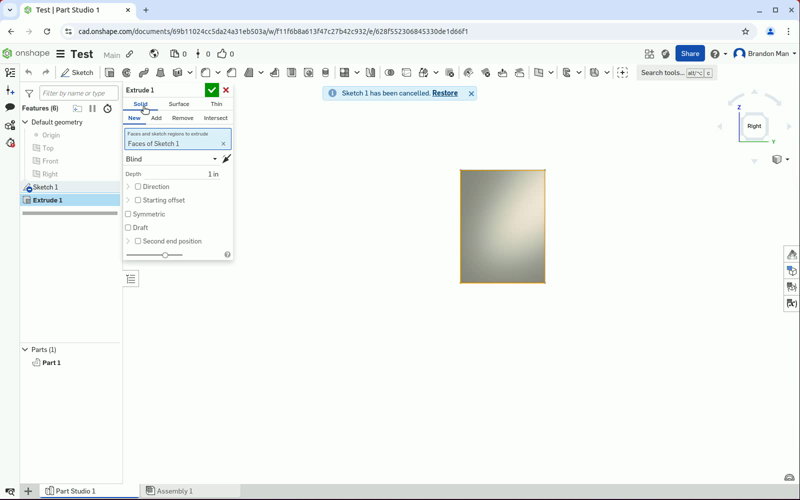
click(143, 106)
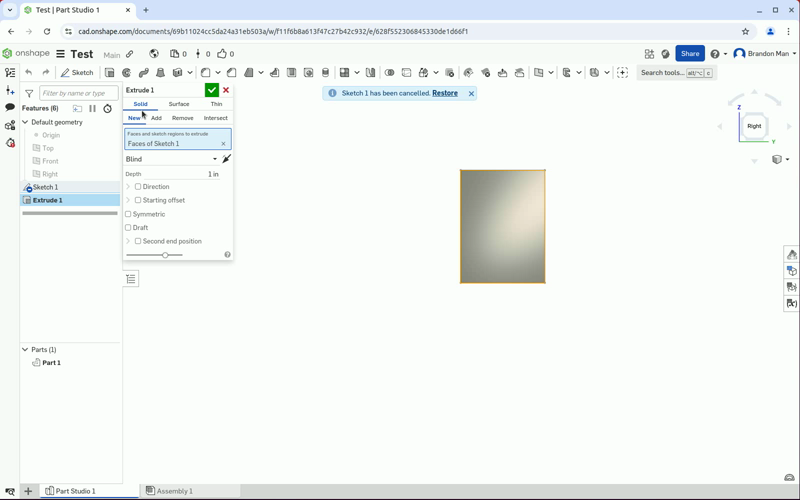
mouse_move(137, 120)
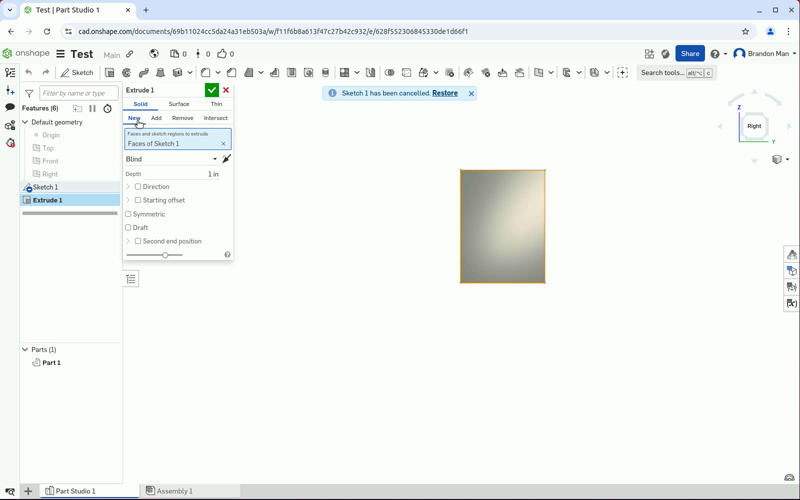
click(137, 120)
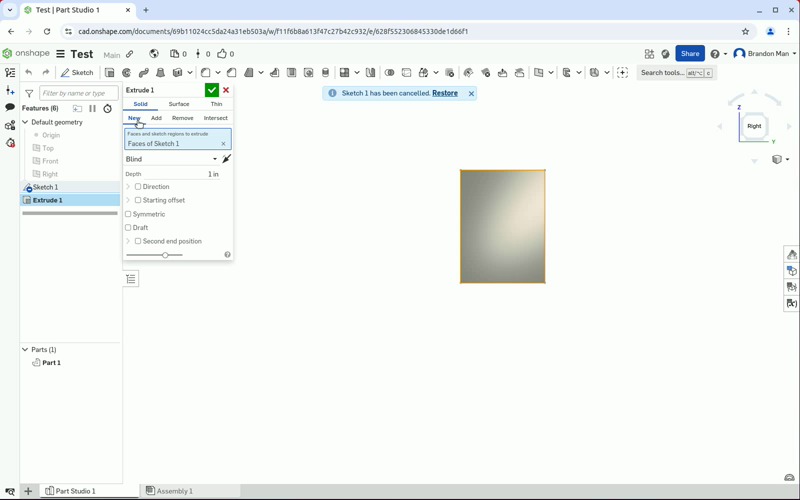
key(tab, 4)
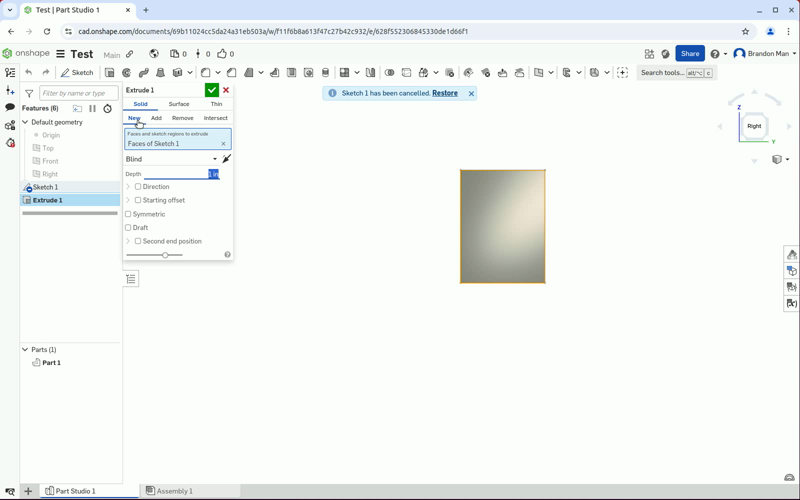
text(23.108)
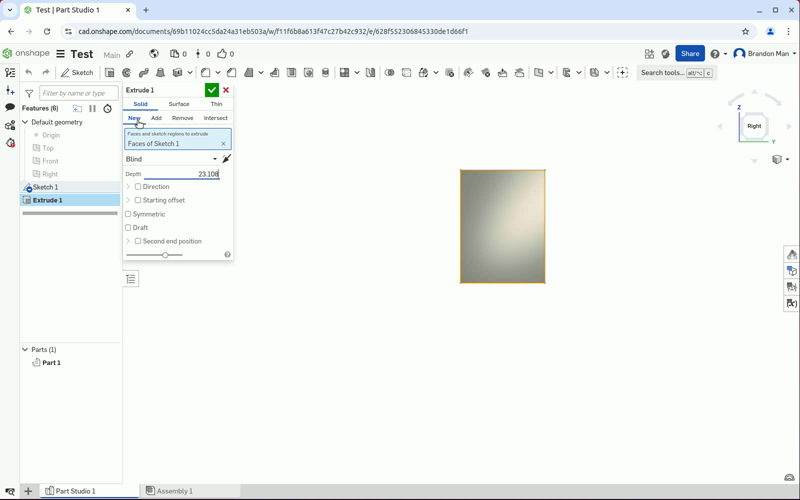
key(enter)
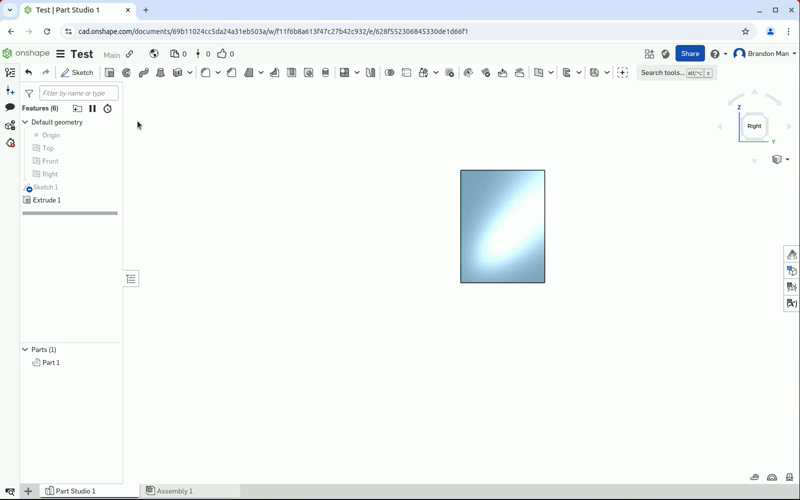
key(shift+h)
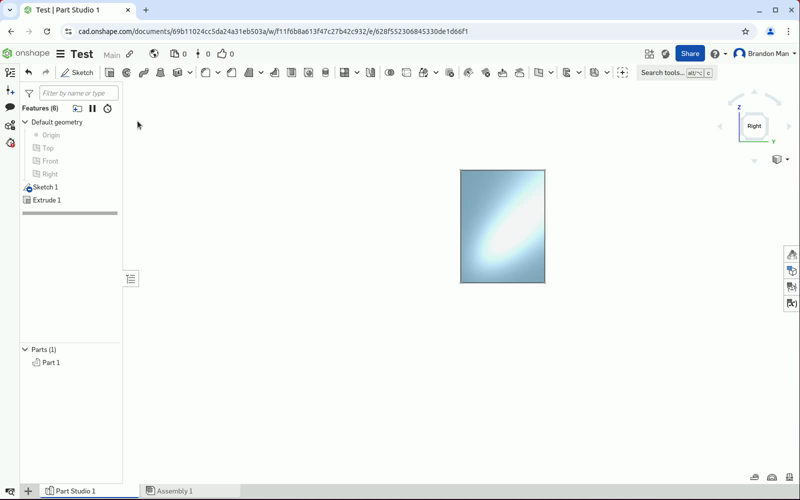
key(shift+h)
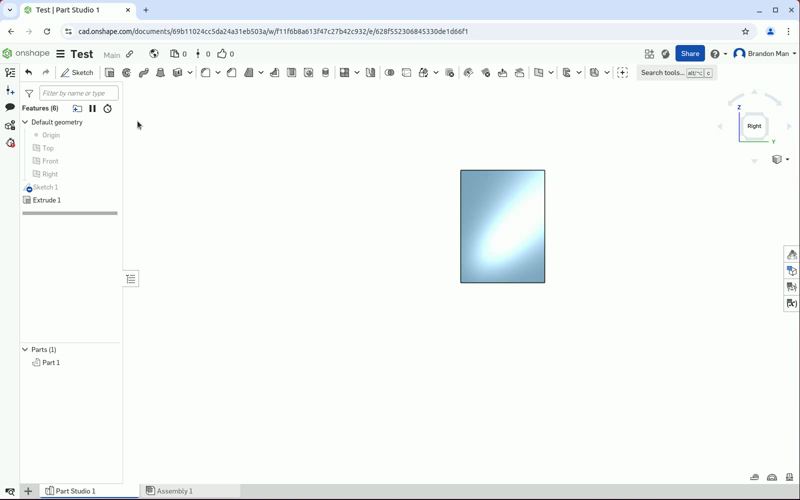
mouse_move(73, 189)
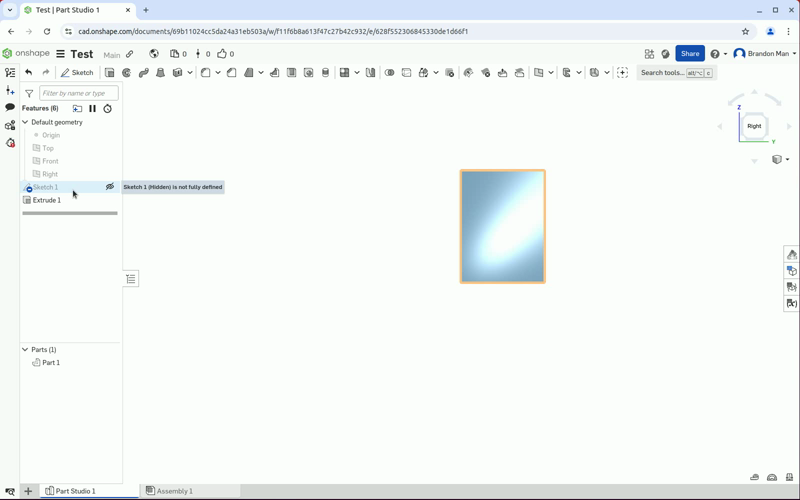
click(73, 189)
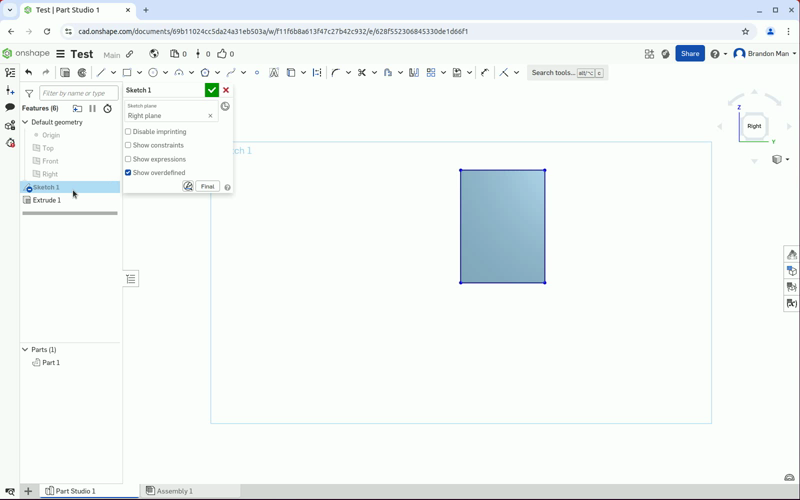
mouse_move(229, 92)
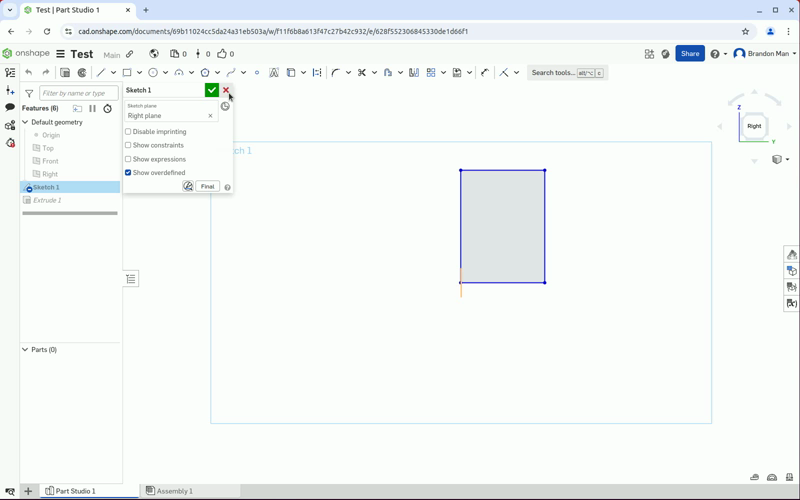
click(229, 92)
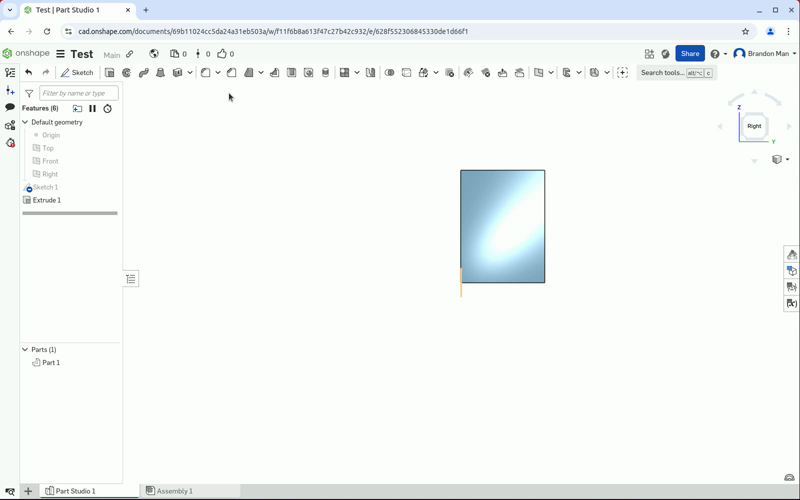
mouse_move(541, 75)
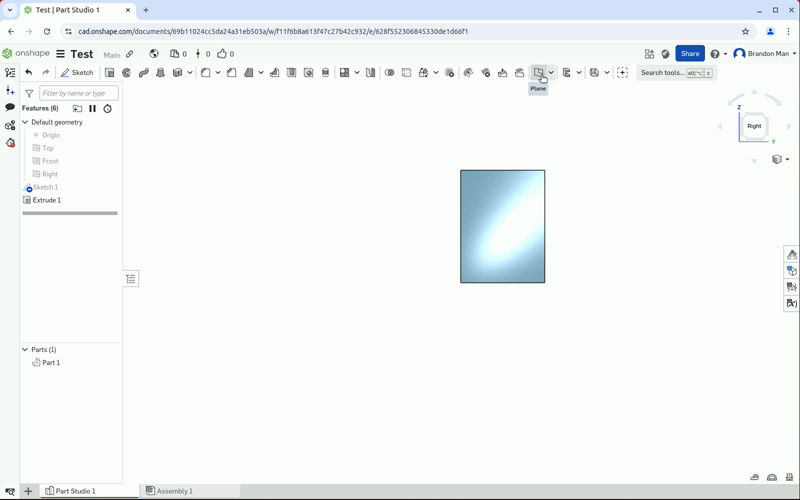
click(541, 75)
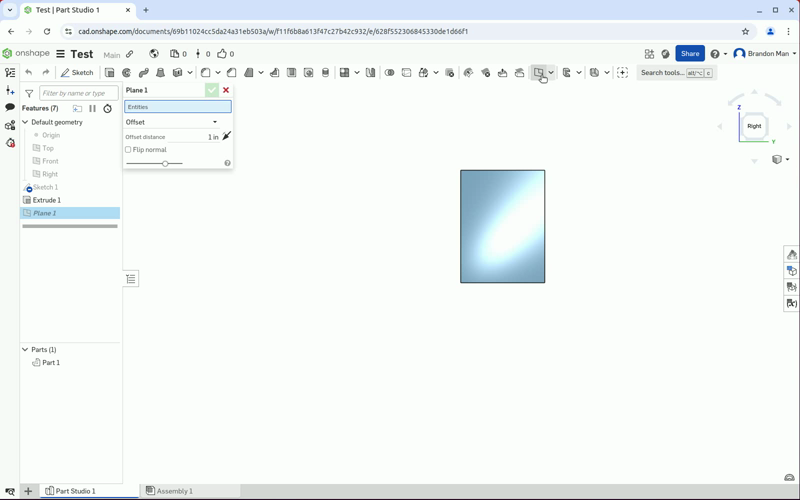
mouse_move(73, 176)
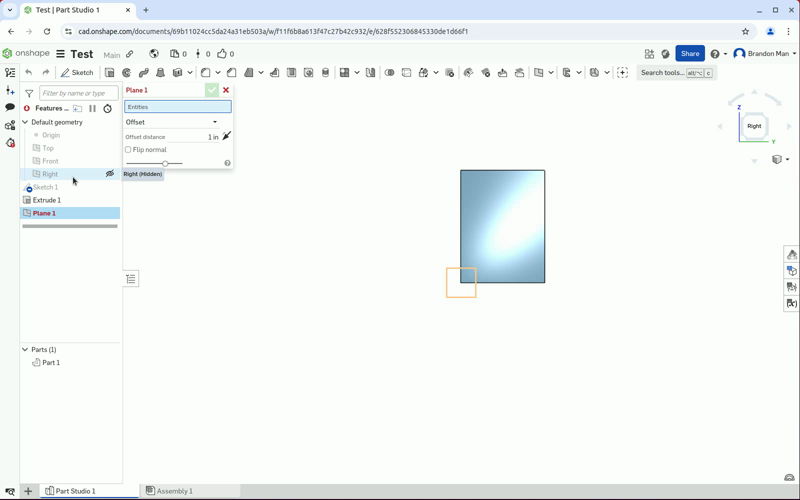
click(73, 176)
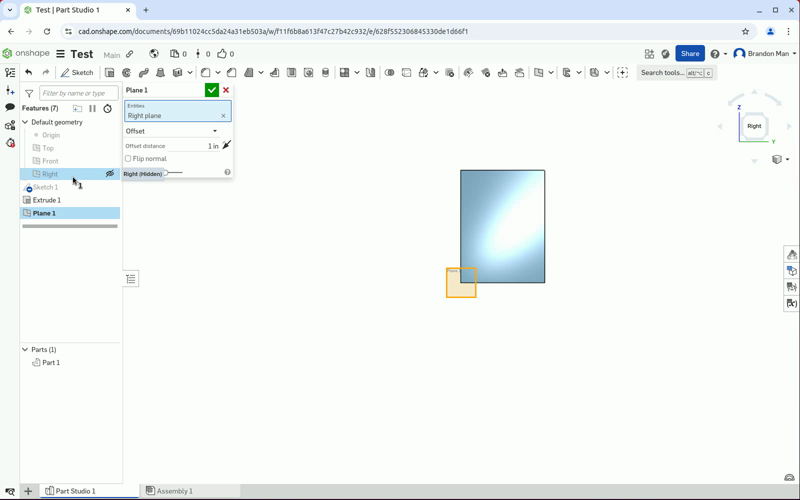
key(tab, 2)
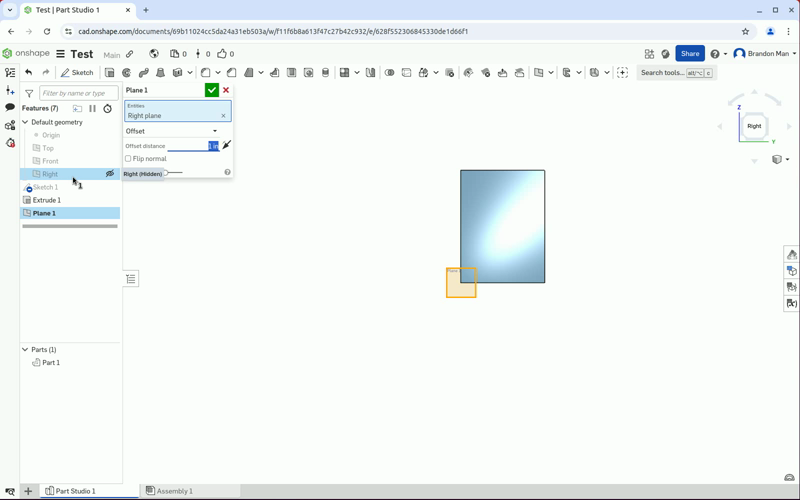
text(23.108)
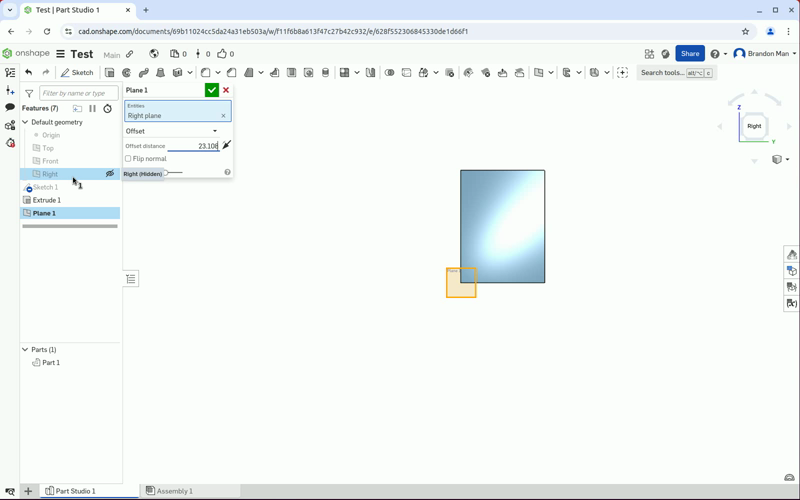
key(enter, 2)
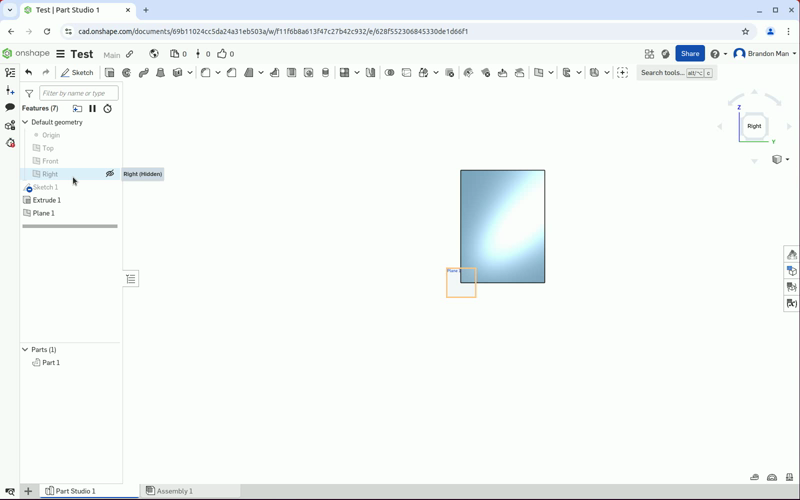
key(shift+s)
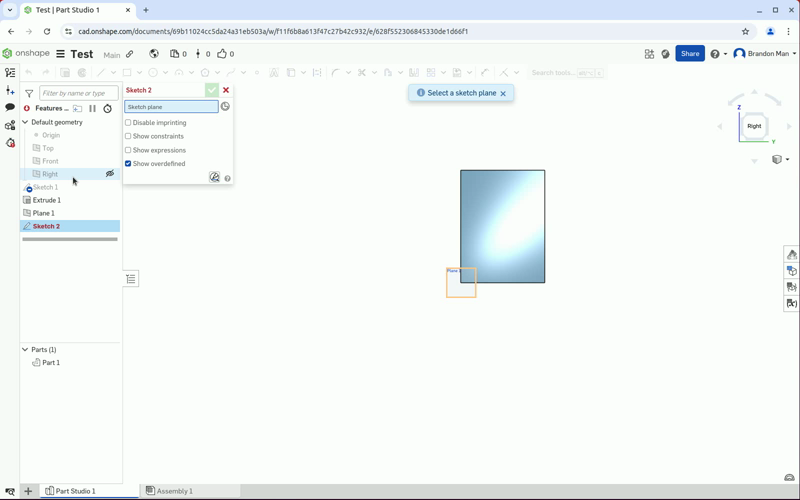
mouse_move(73, 215)
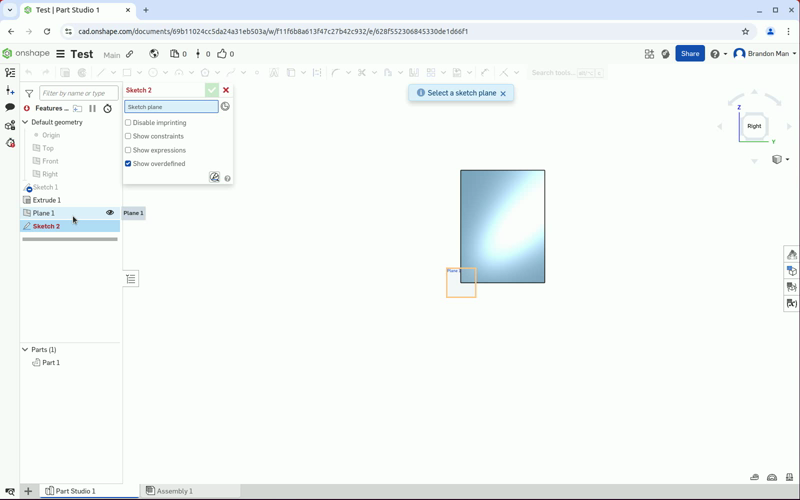
click(73, 215)
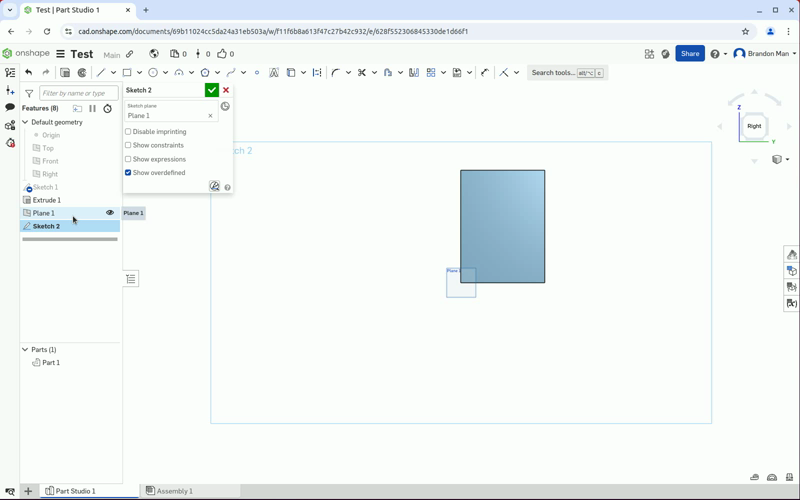
mouse_move(73, 352)
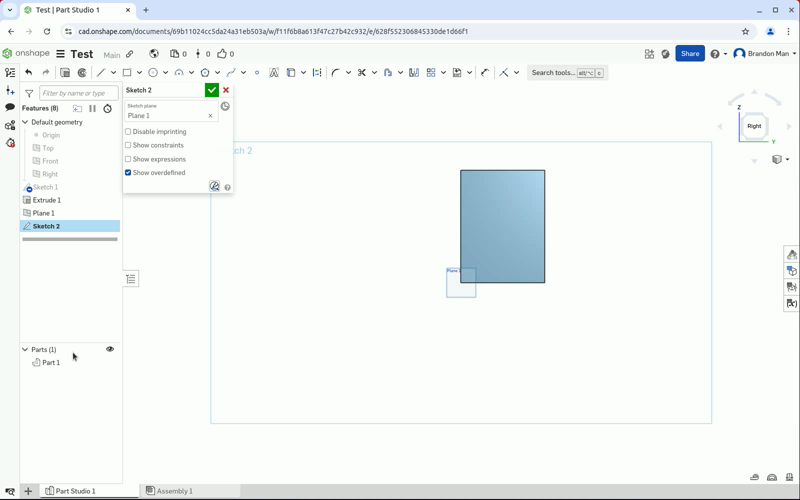
key(y)
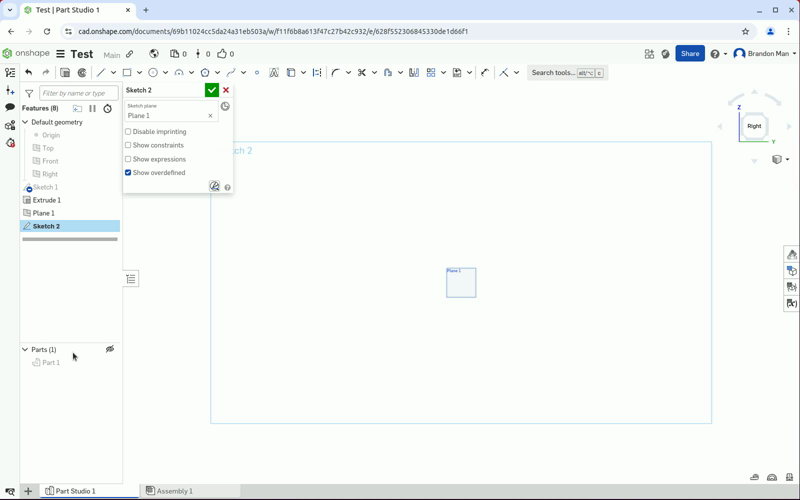
key(l)
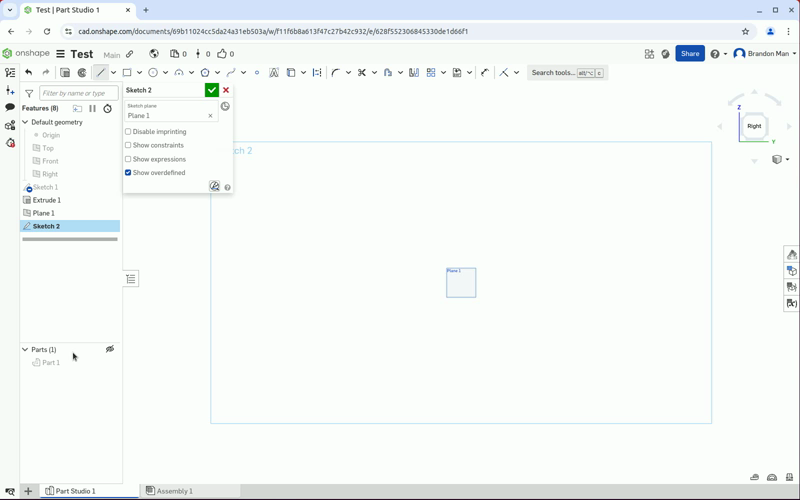
key_down(shift)
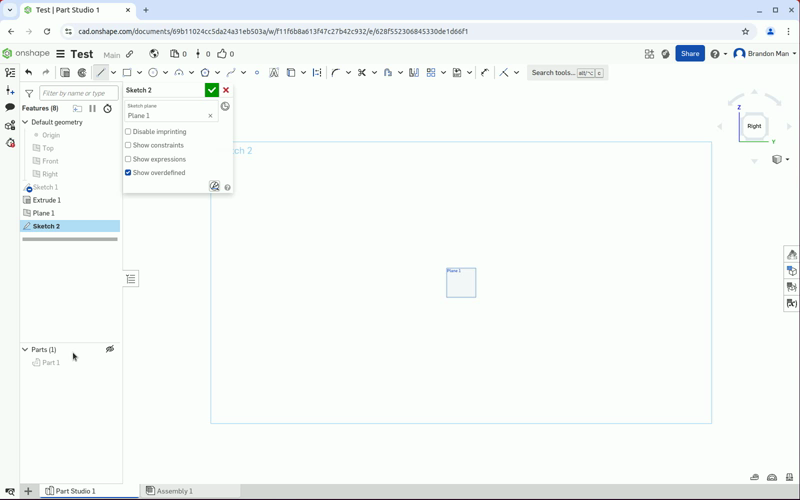
mouse_move(472, 254)
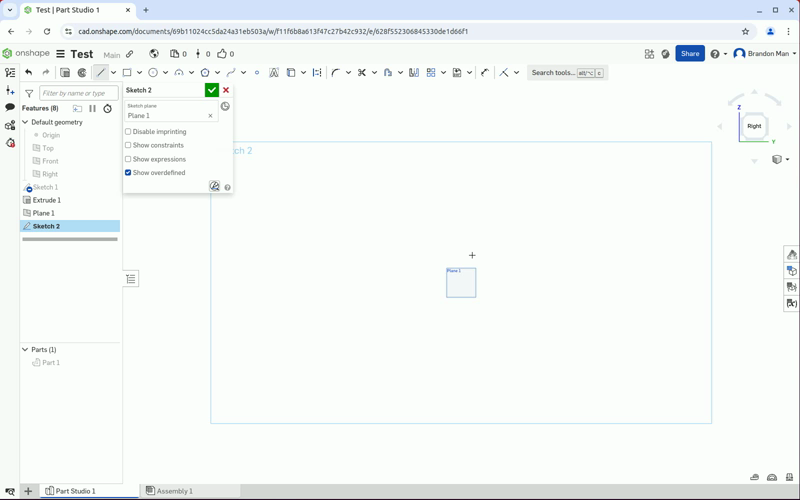
click(472, 254)
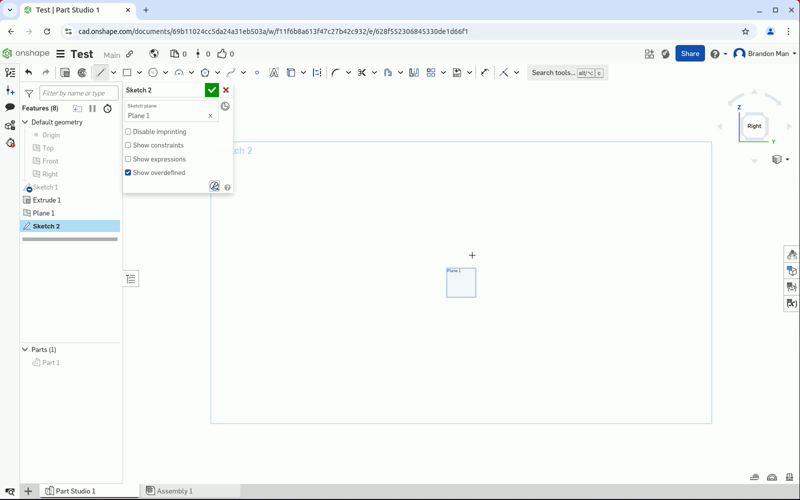
key_up(shift)
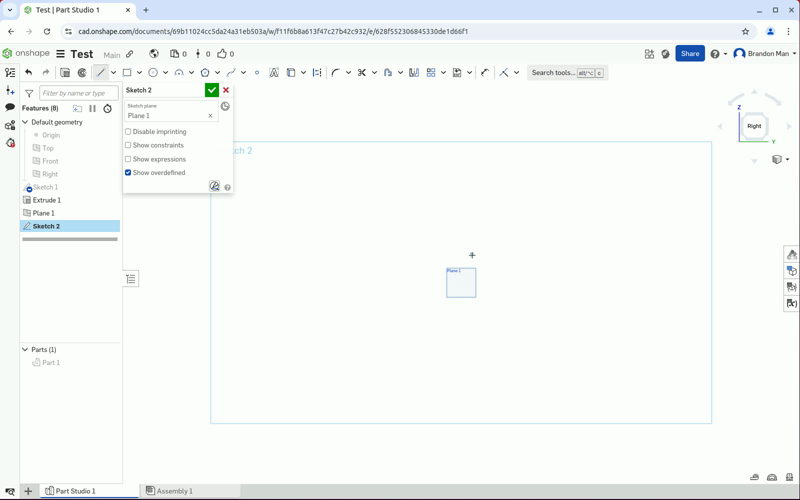
key_down(shift)
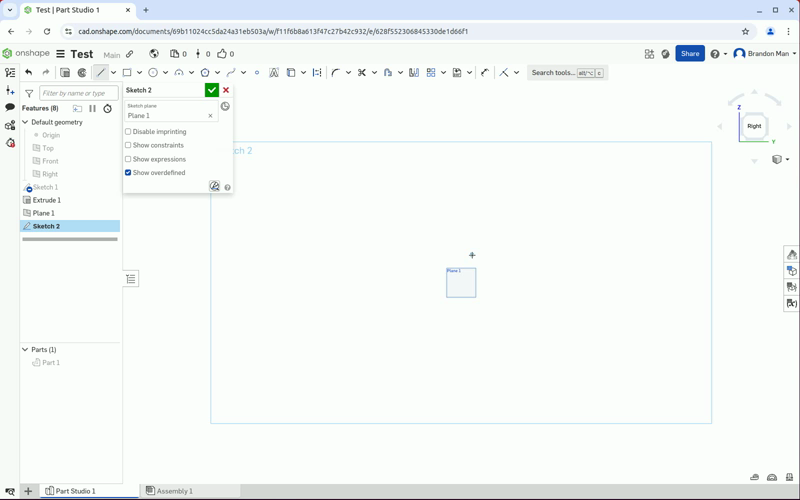
mouse_move(502, 254)
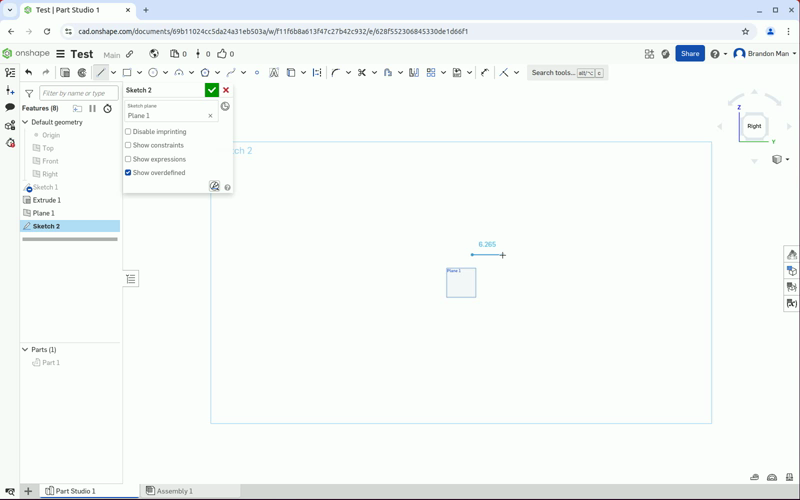
mouse_move(529, 254)
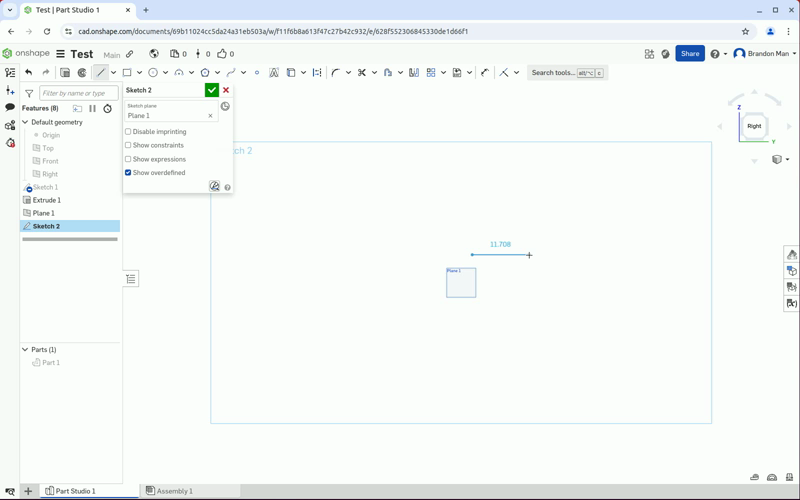
click(529, 254)
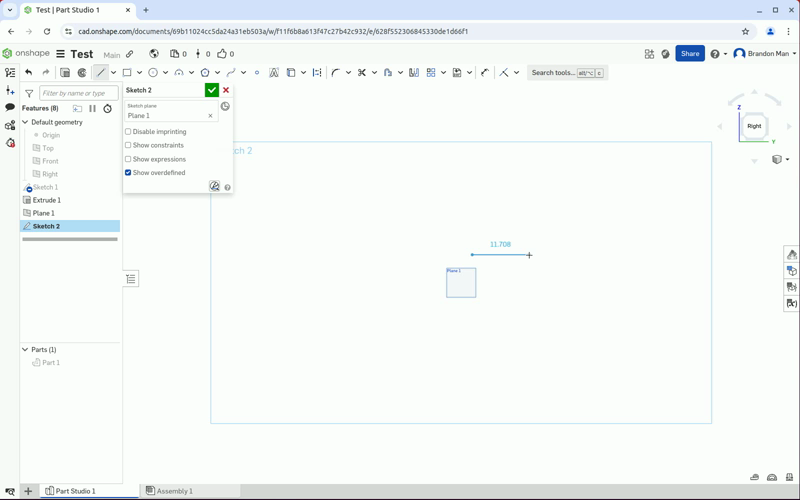
key_up(shift)
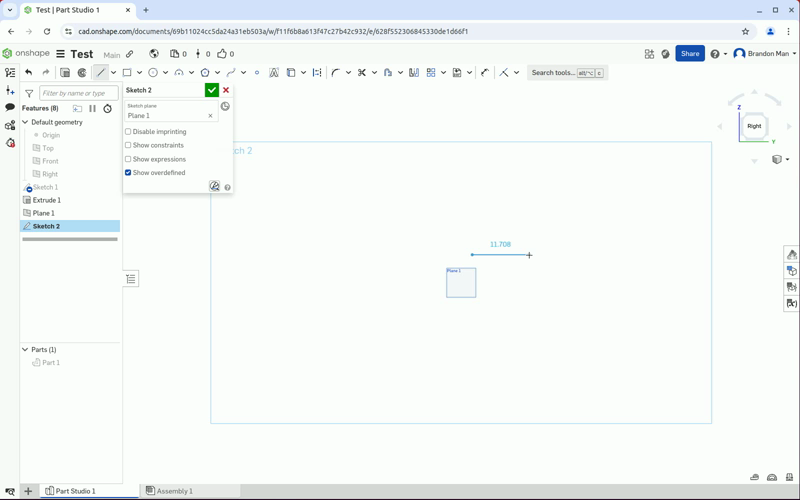
key_down(shift)
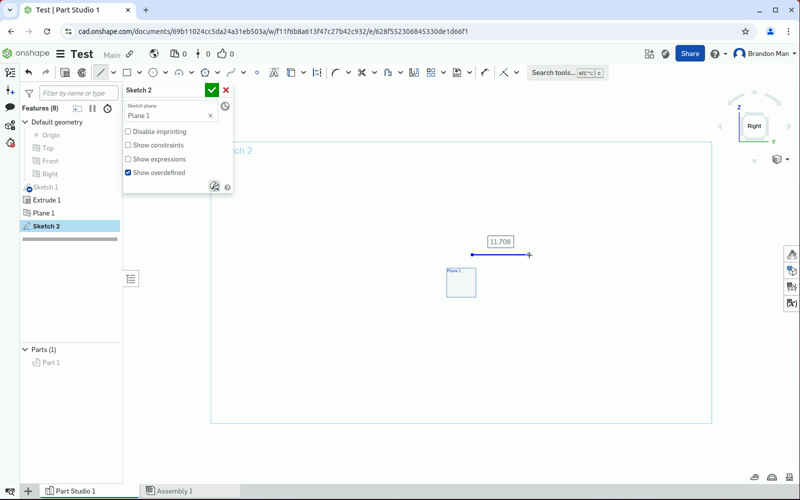
mouse_move(559, 254)
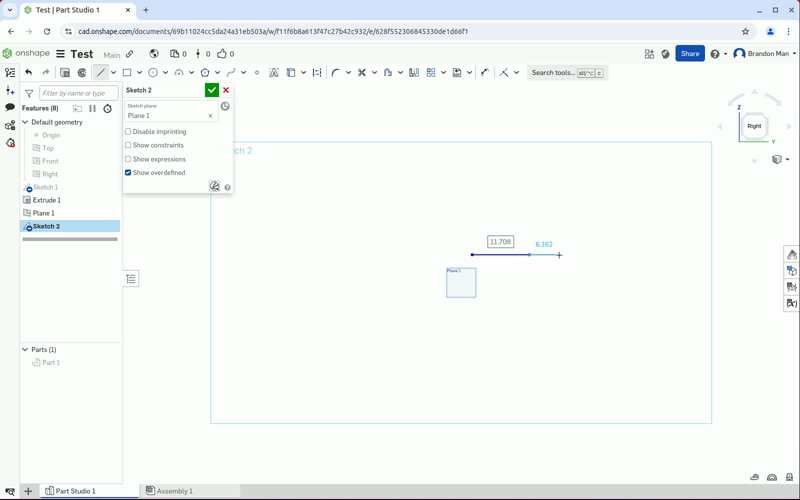
mouse_move(529, 198)
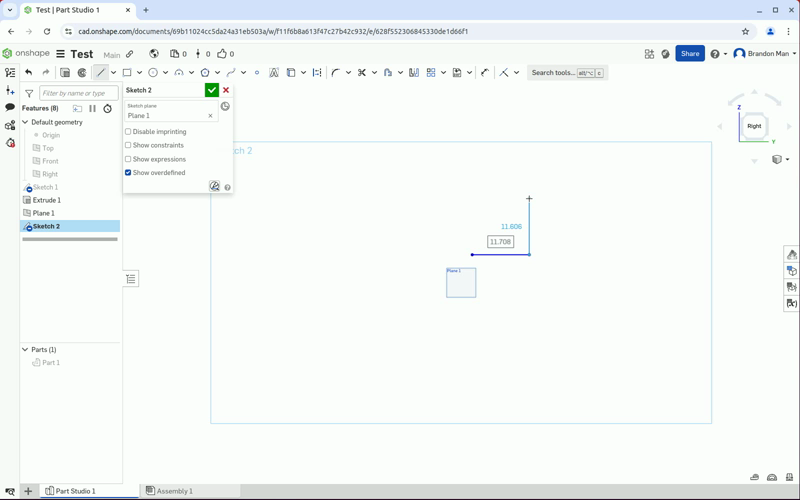
click(529, 198)
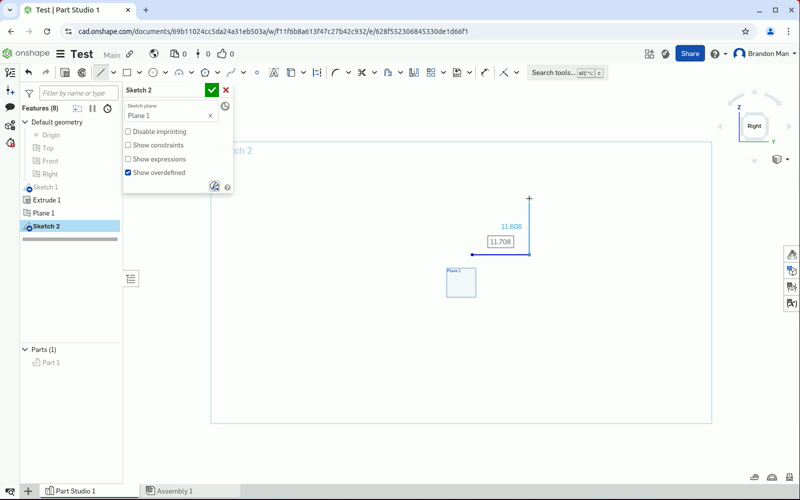
key_up(shift)
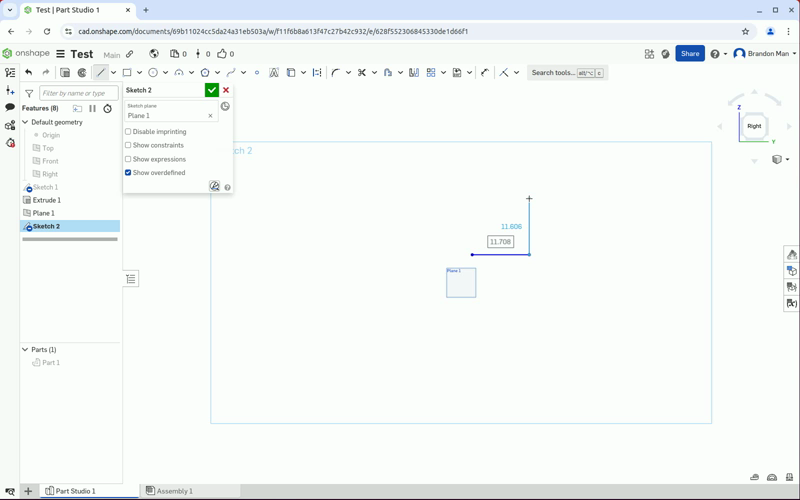
key_down(shift)
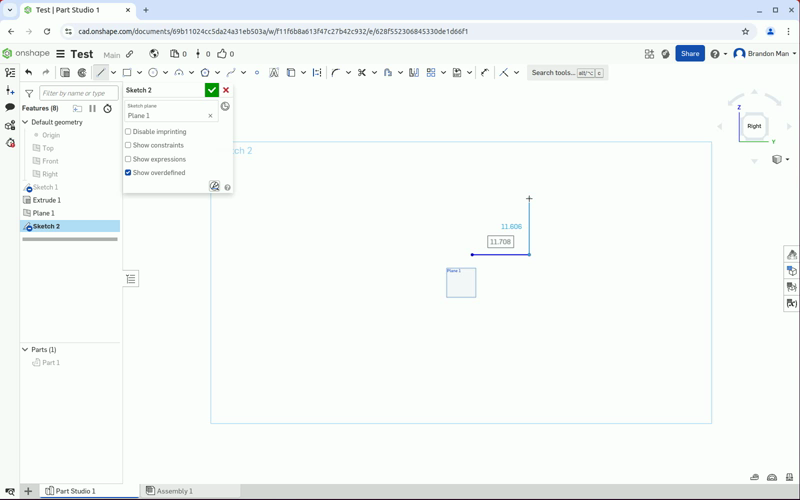
mouse_move(559, 198)
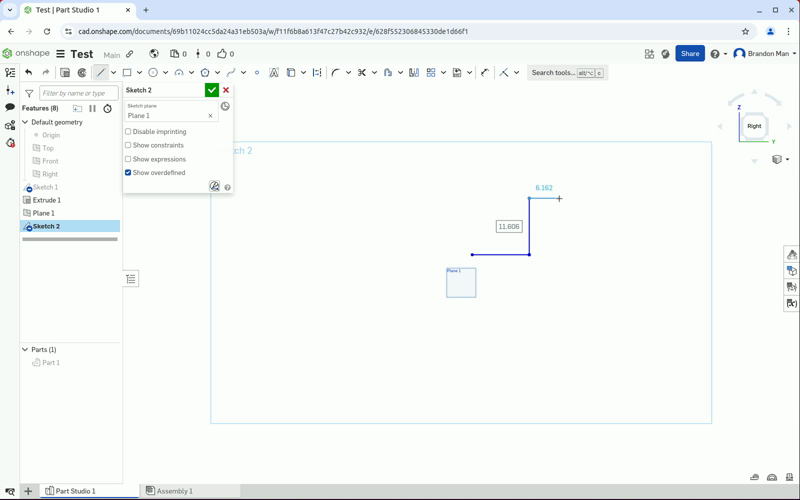
mouse_move(472, 198)
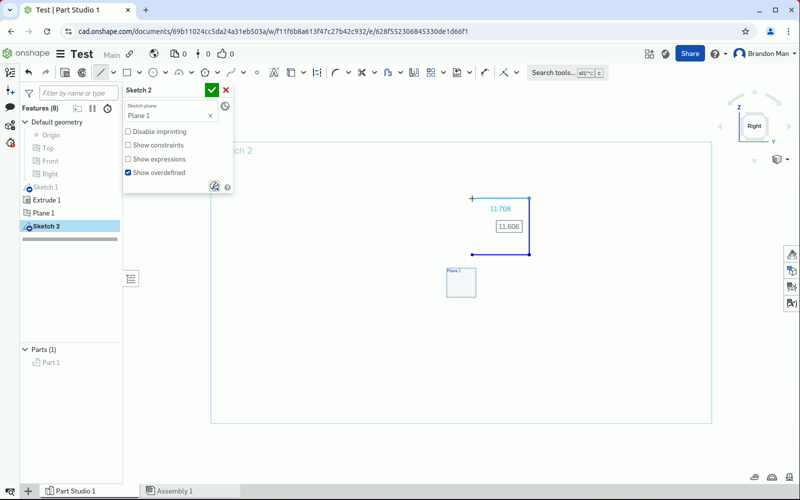
click(472, 198)
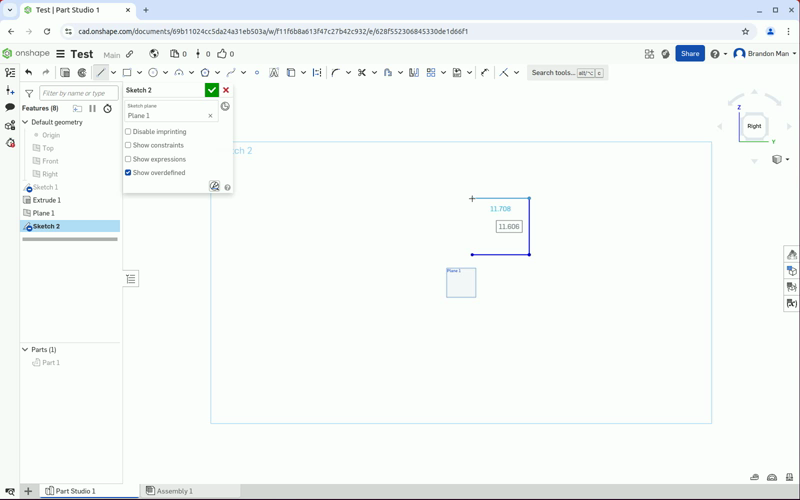
key_up(shift)
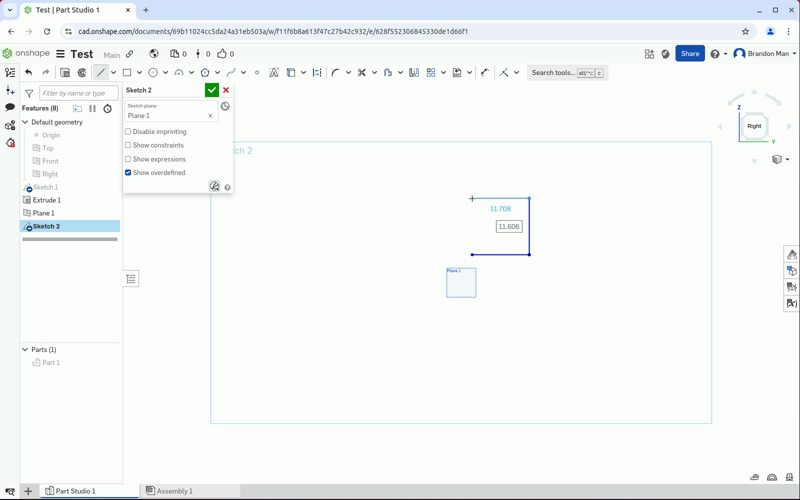
mouse_move(502, 198)
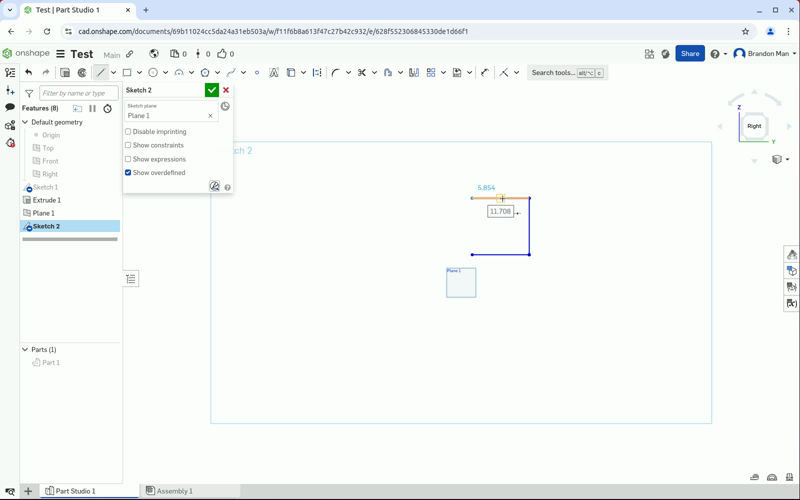
key_down(shift)
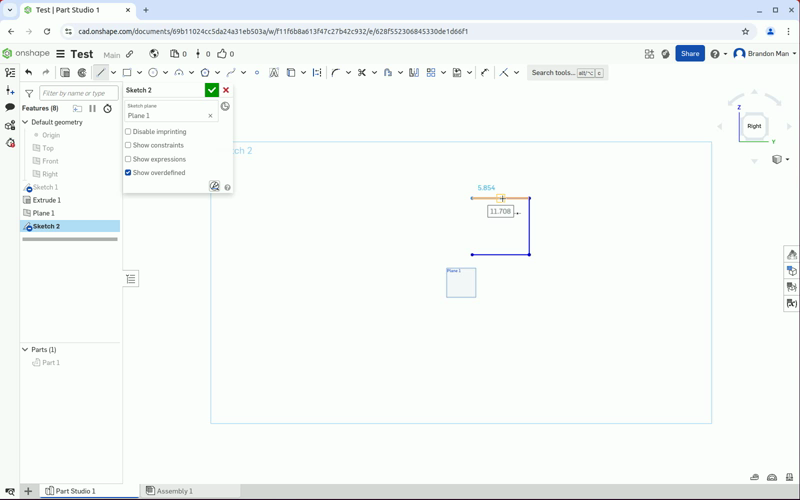
mouse_move(472, 254)
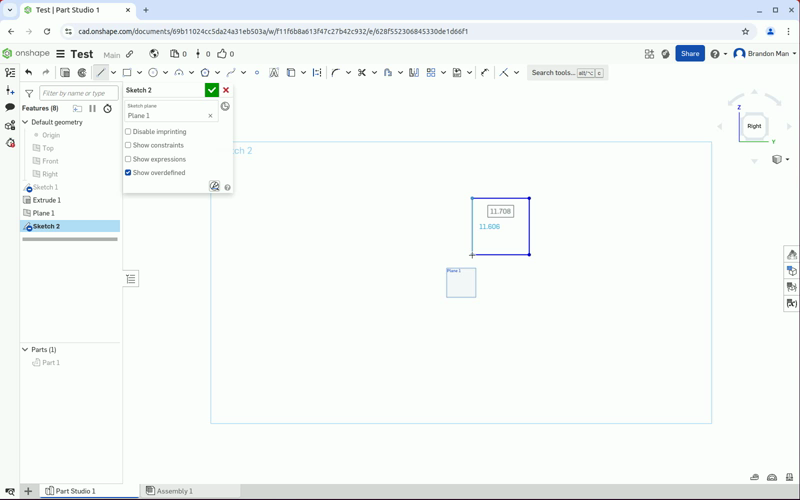
key_up(shift)
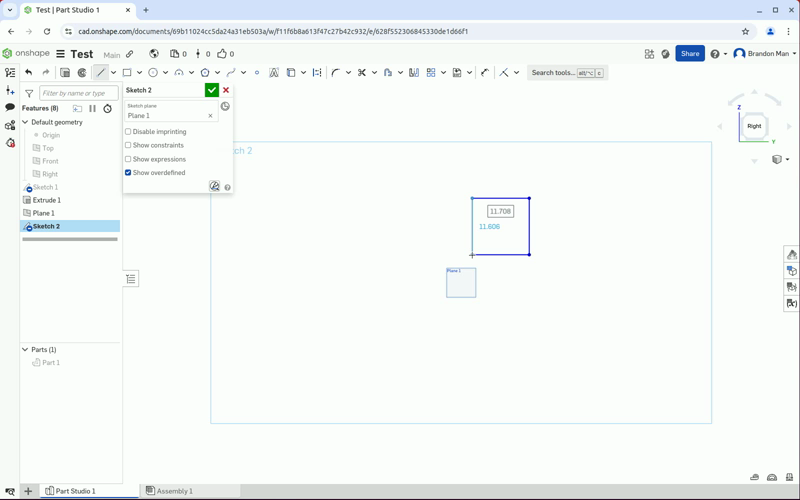
click(472, 254)
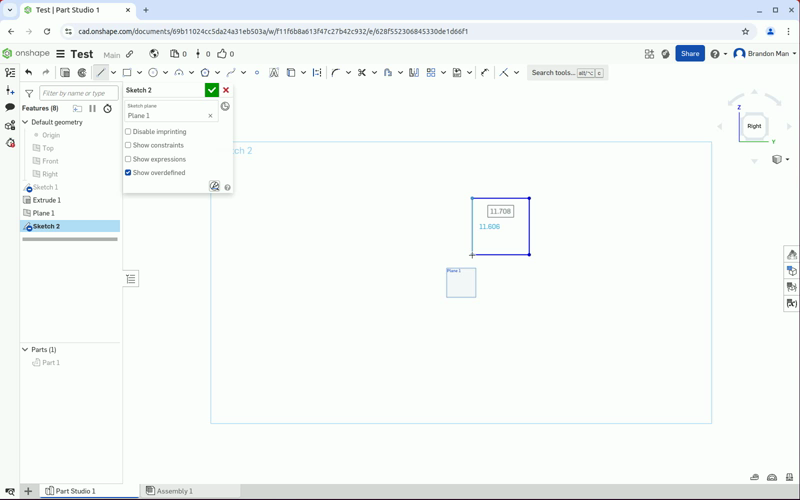
key(esc)
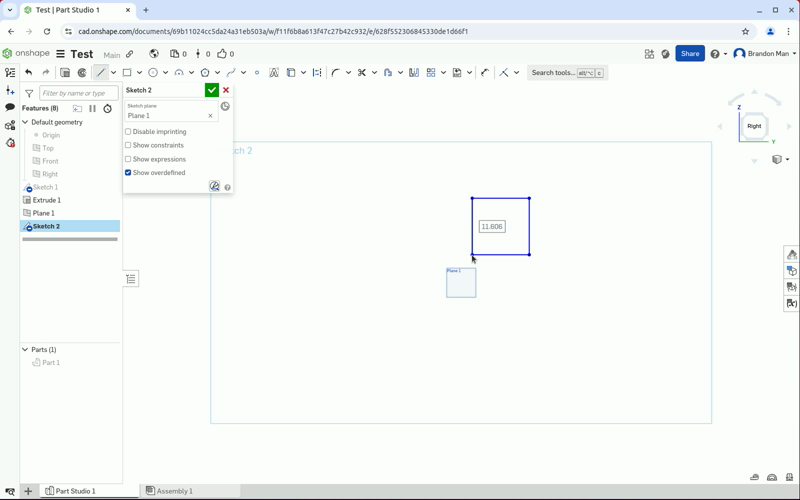
mouse_move(508, 203)
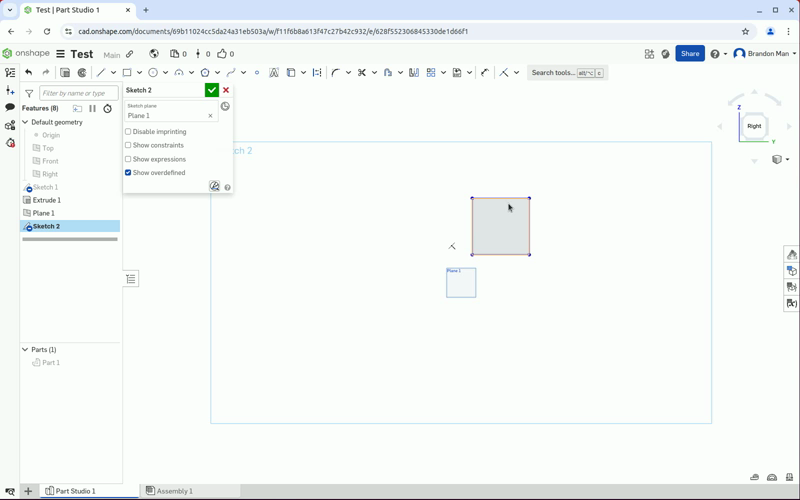
click(508, 203)
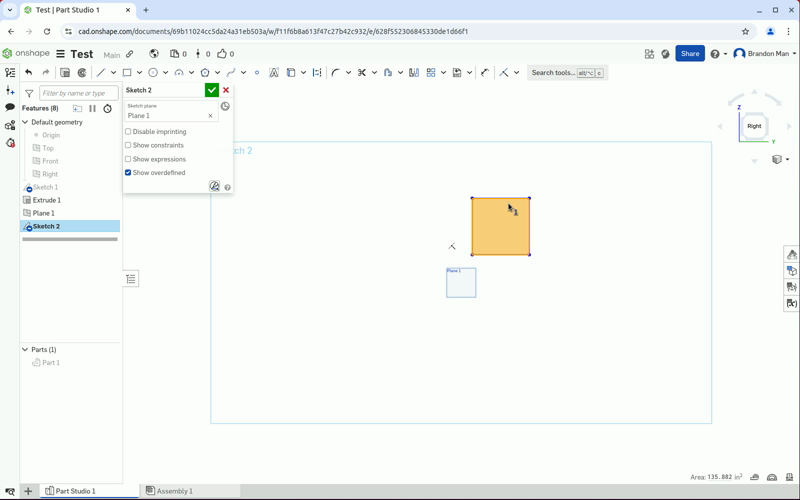
mouse_move(73, 352)
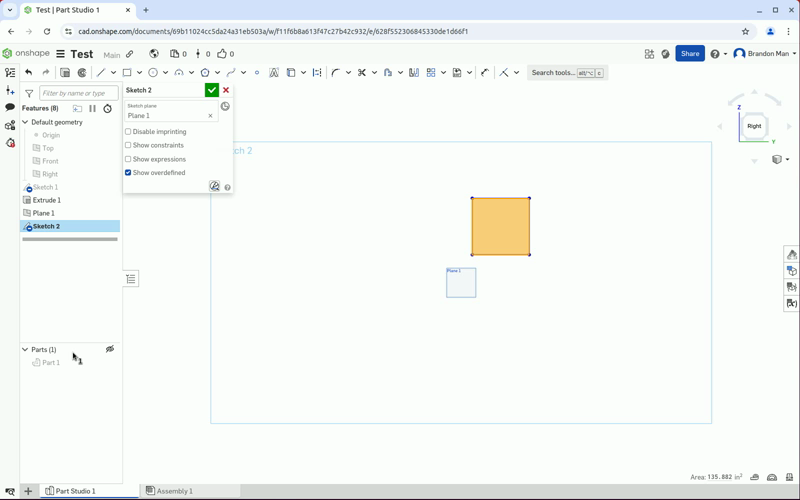
key(shift+y)
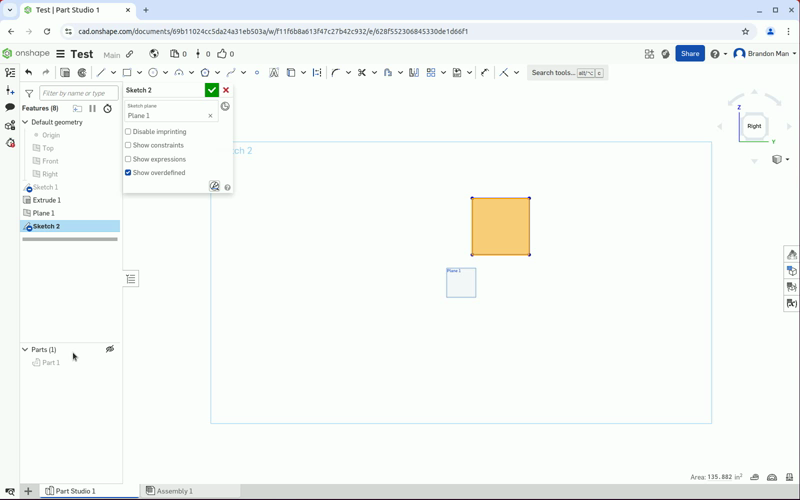
key(shift+e)
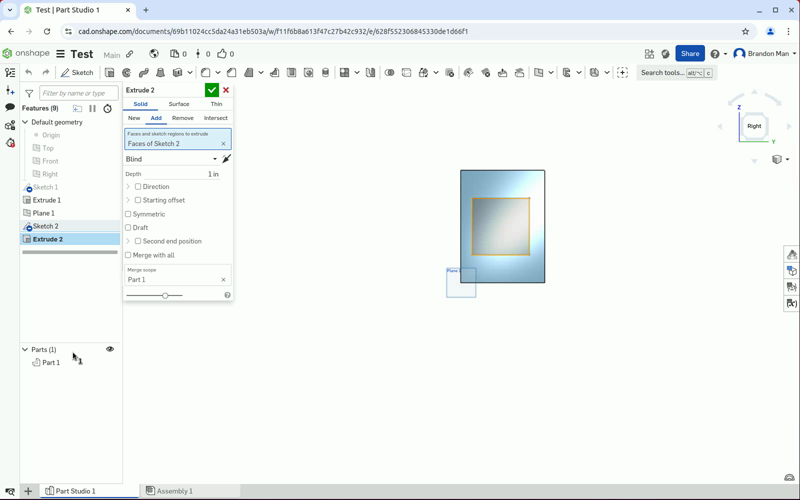
mouse_move(143, 106)
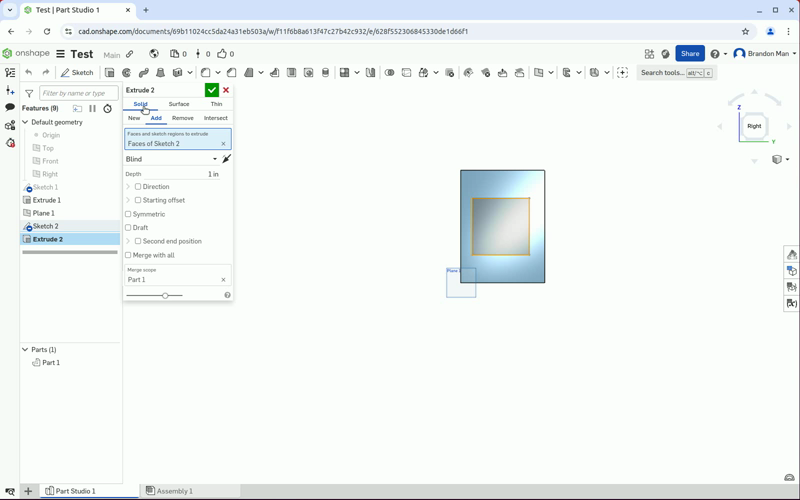
click(143, 106)
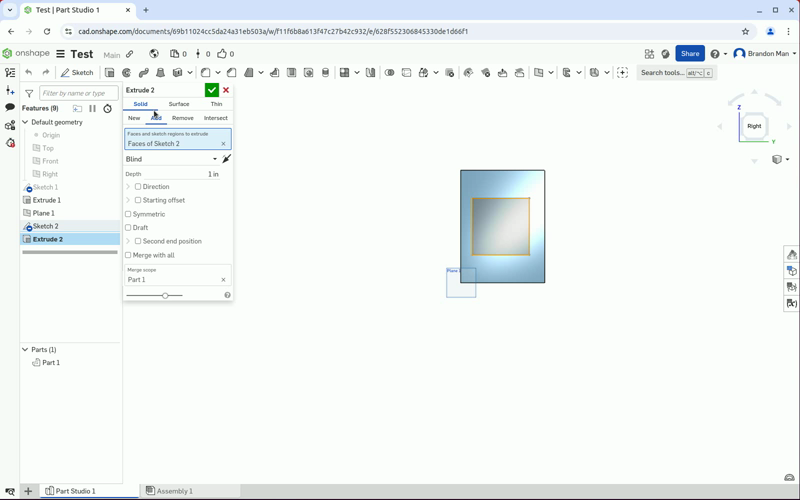
mouse_move(186, 120)
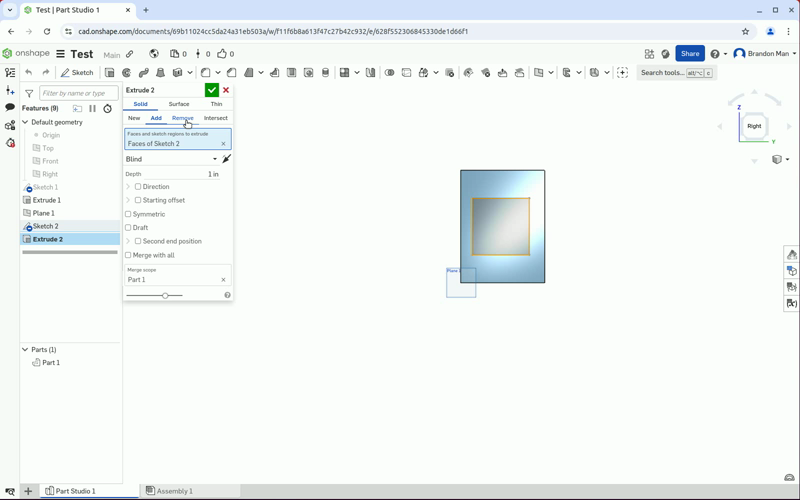
click(186, 120)
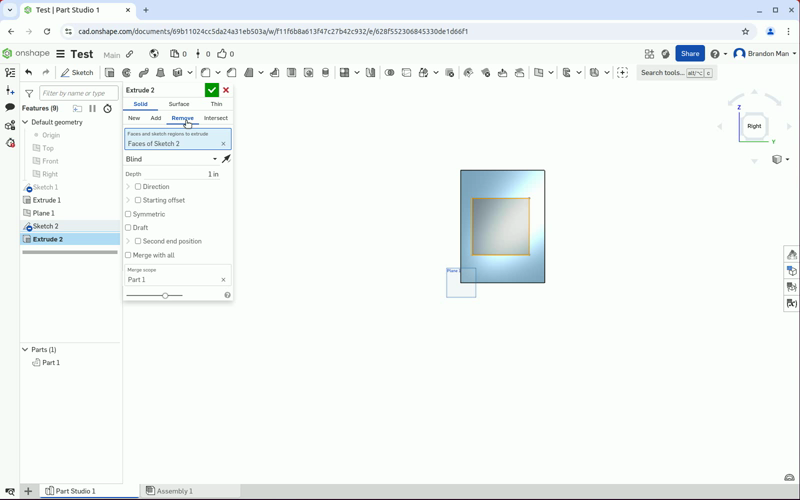
key(tab, 4)
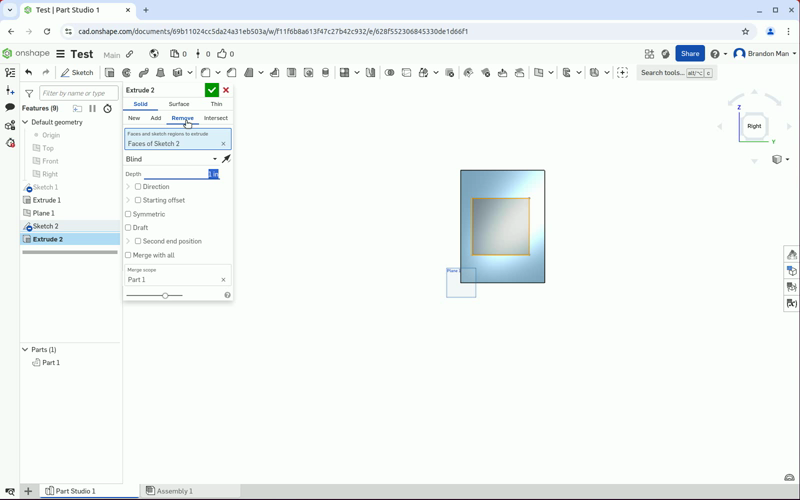
text(30.811)
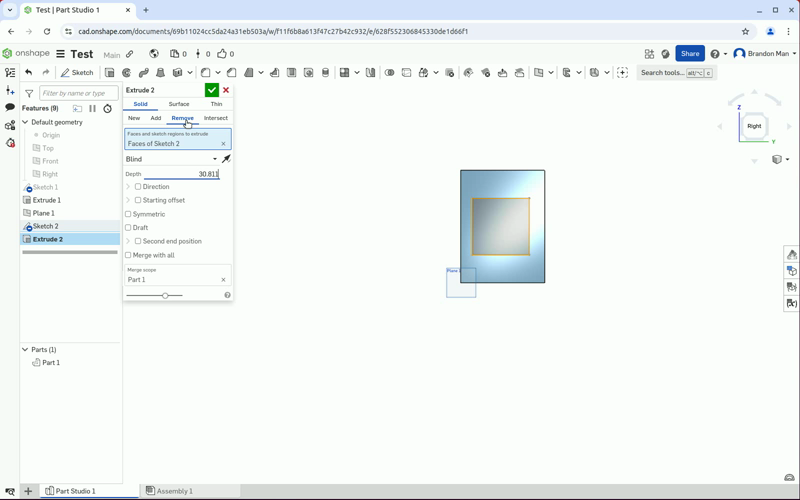
key(tab, 6)
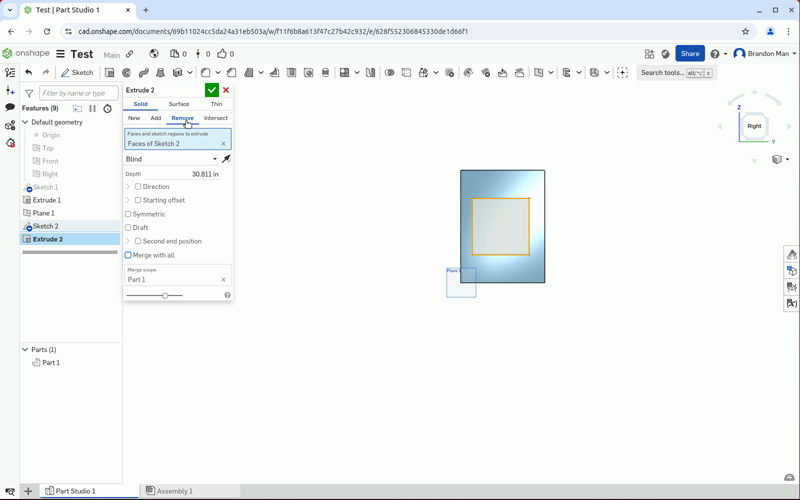
key(space)
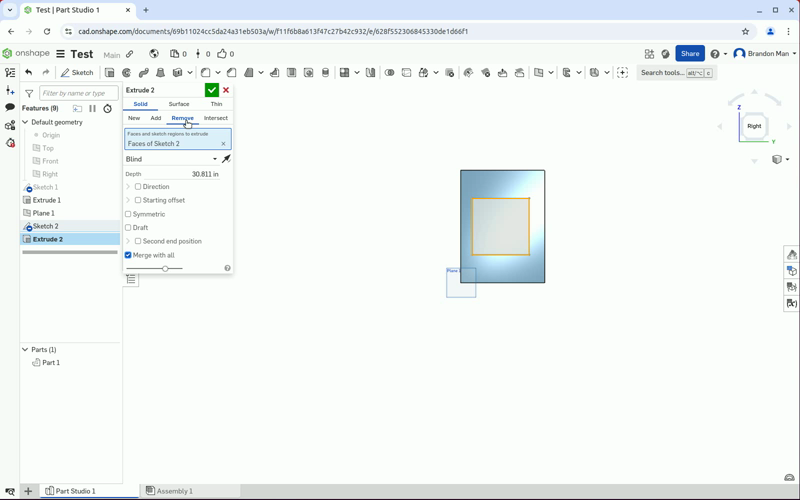
key(enter)
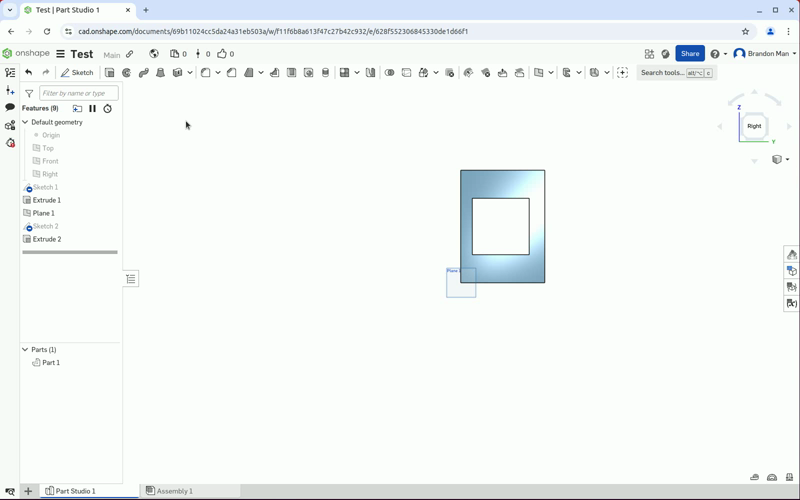
key(shift+h)
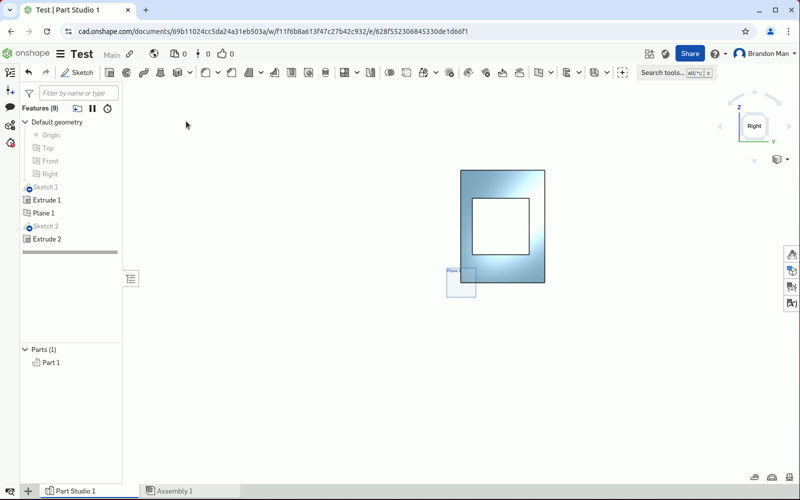
key(shift+h)
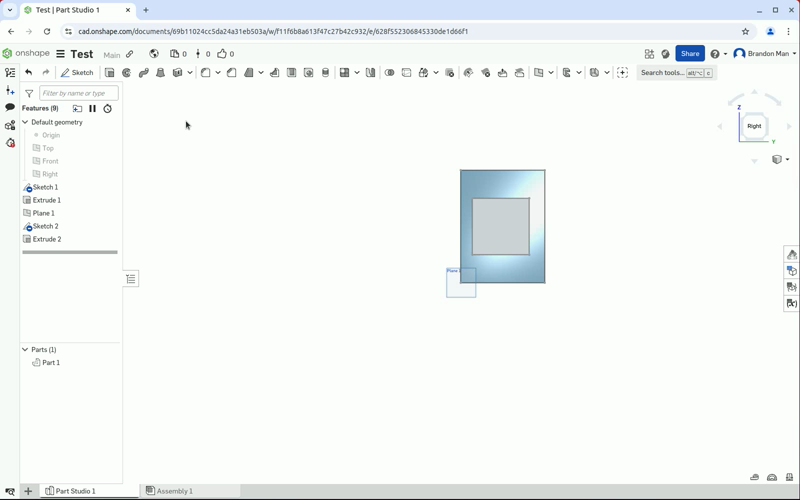
key(shift+7)
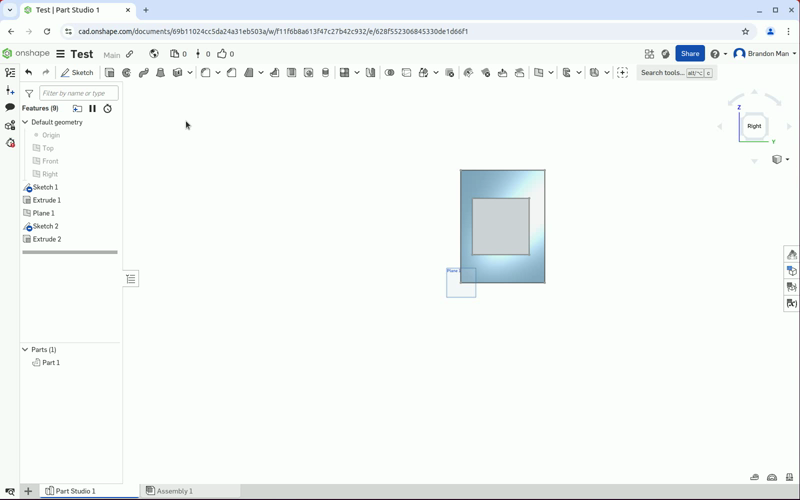
key(right, 2)
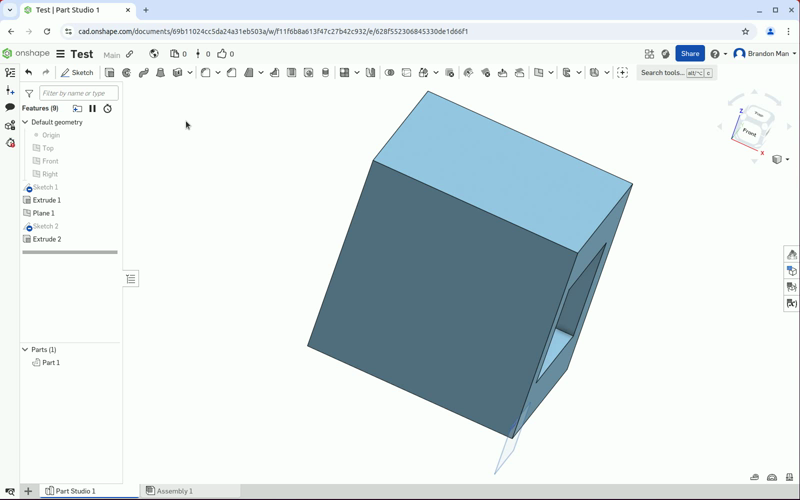
key(down, 2)
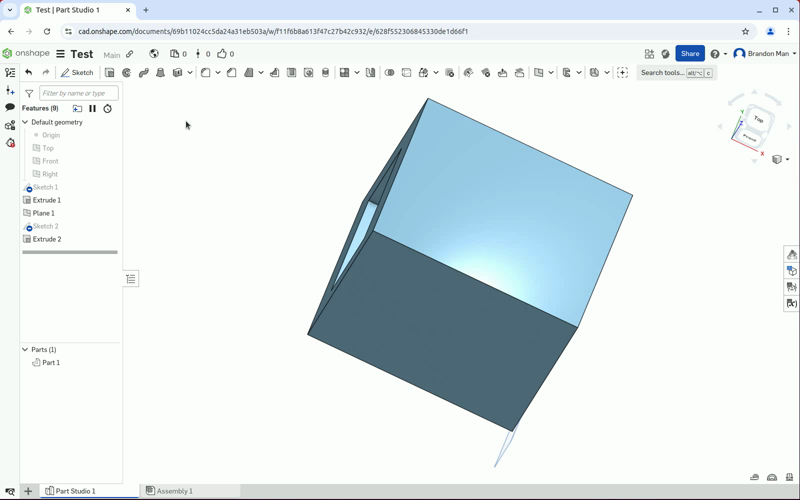
key(up, 2)
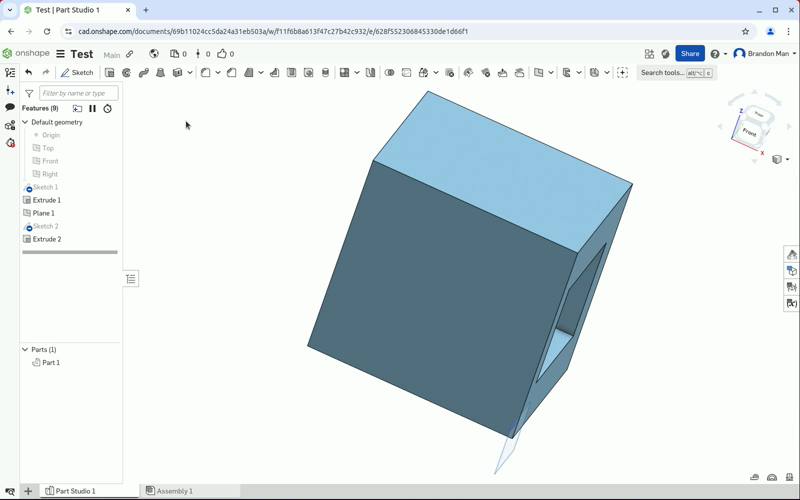
key(left, 2)
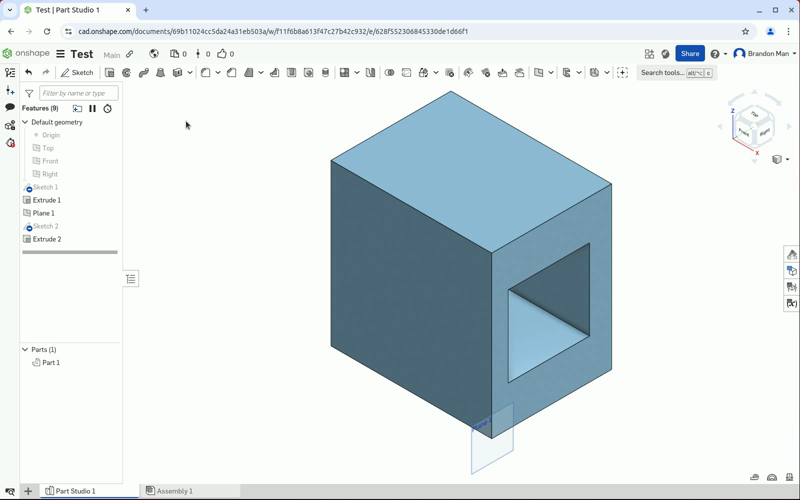
mouse_move(73, 189)
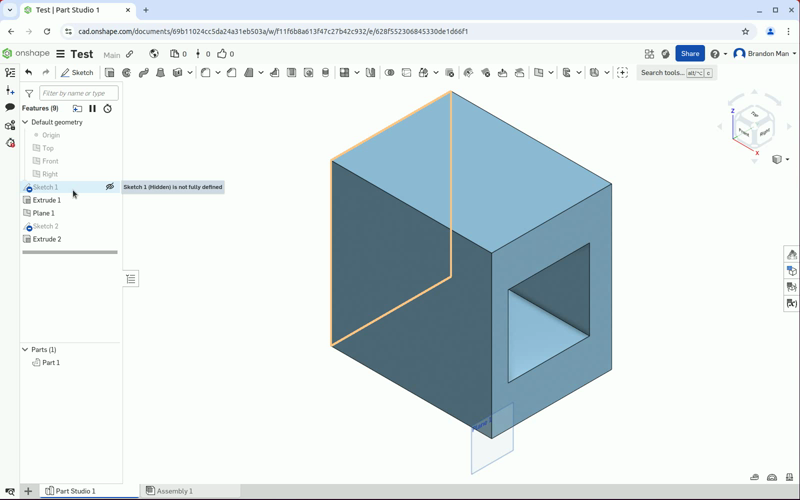
click(73, 189)